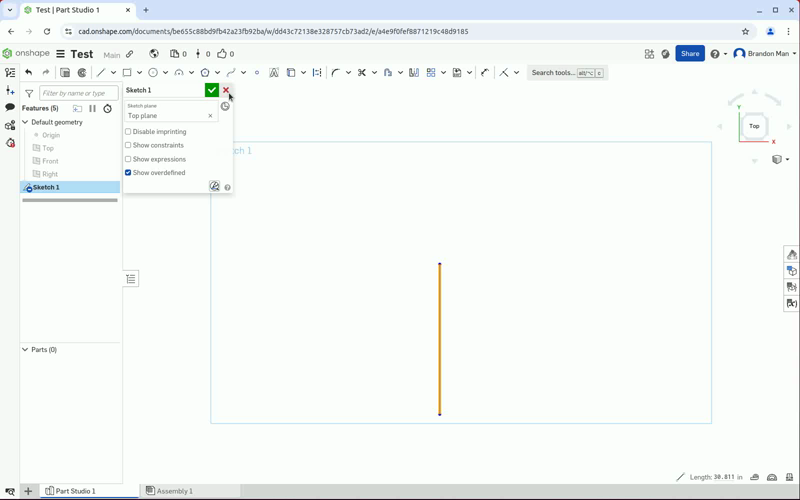
key(shift+h)
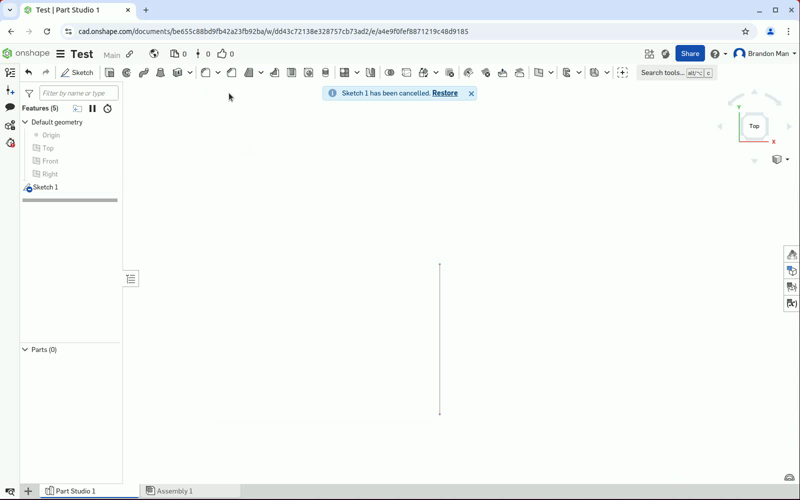
key(shift+s)
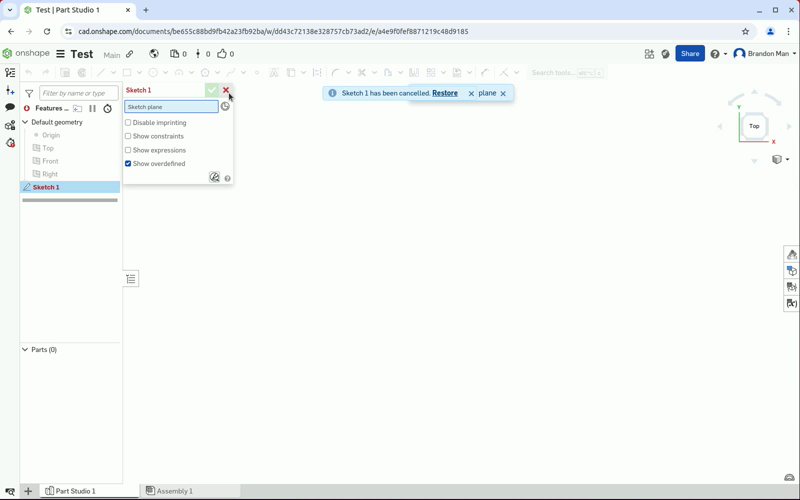
mouse_move(73, 150)
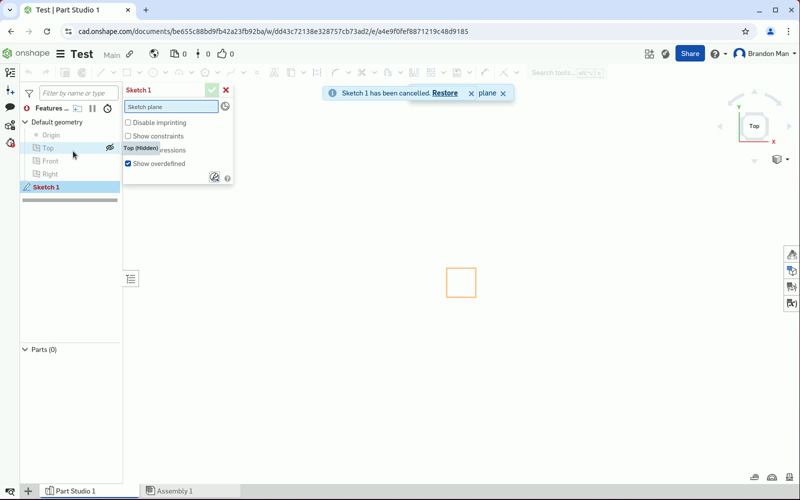
click(73, 150)
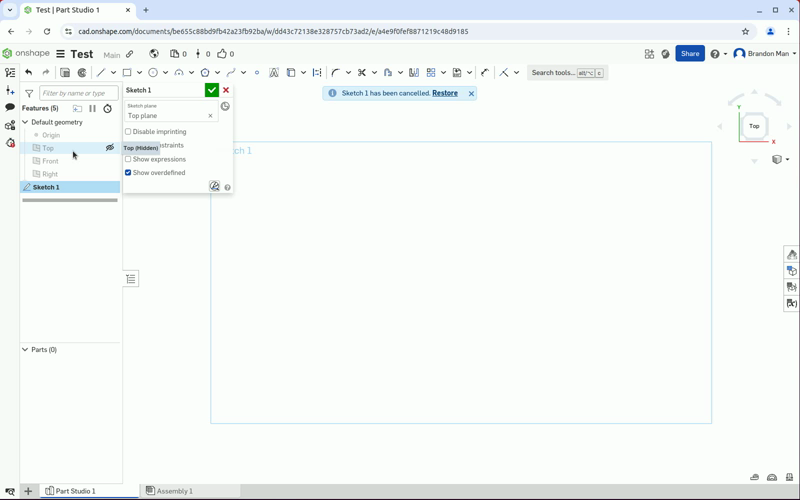
mouse_move(73, 352)
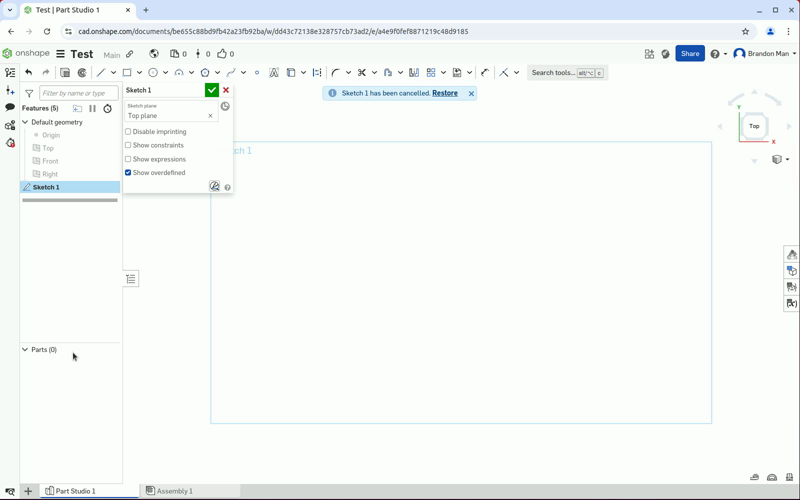
key(y)
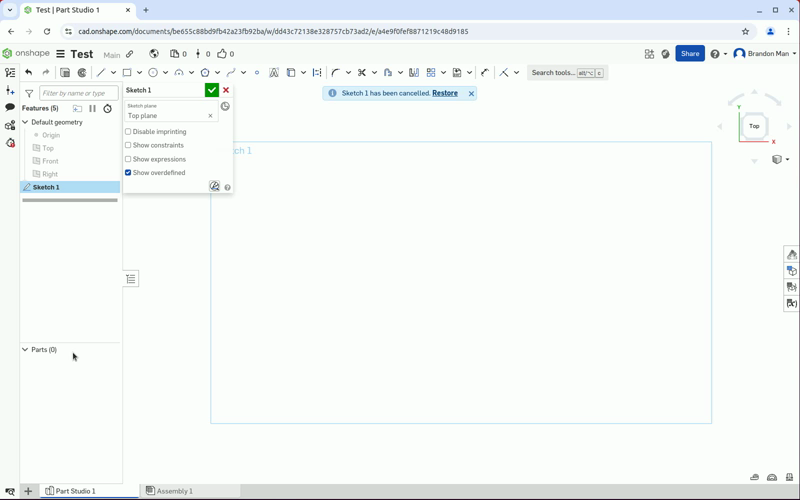
key(l)
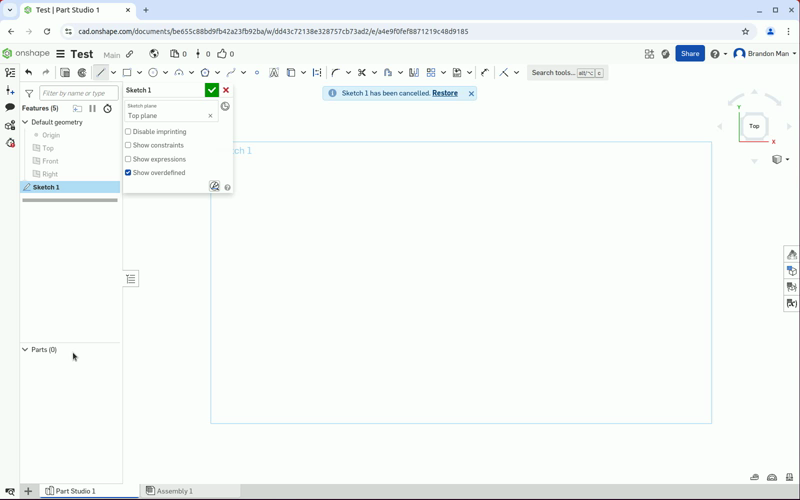
key_down(shift)
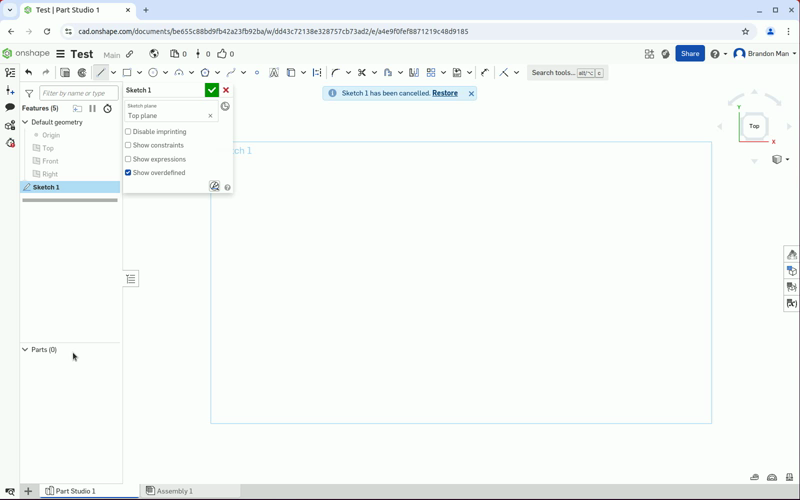
mouse_move(348, 287)
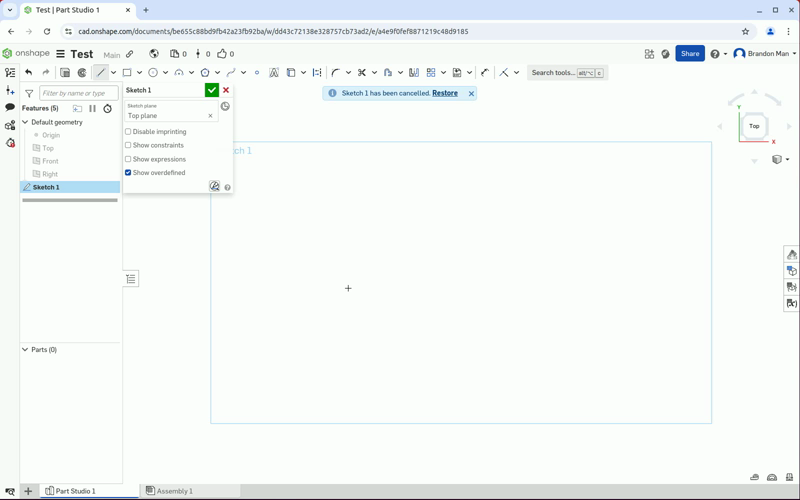
click(348, 287)
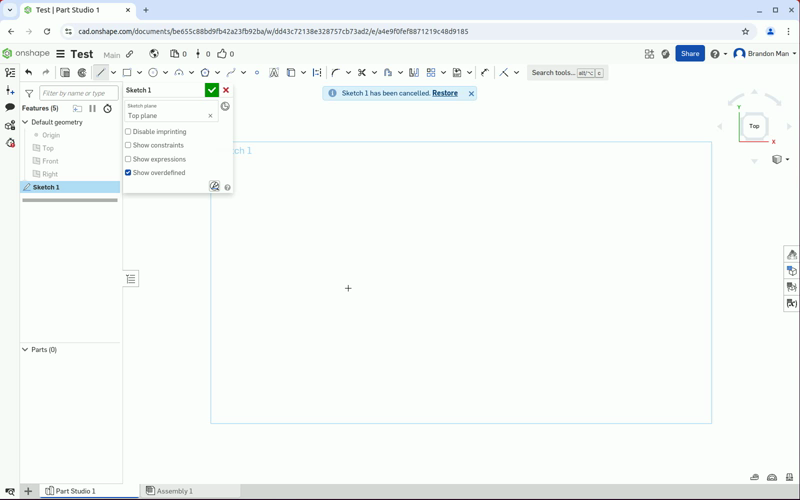
key_up(shift)
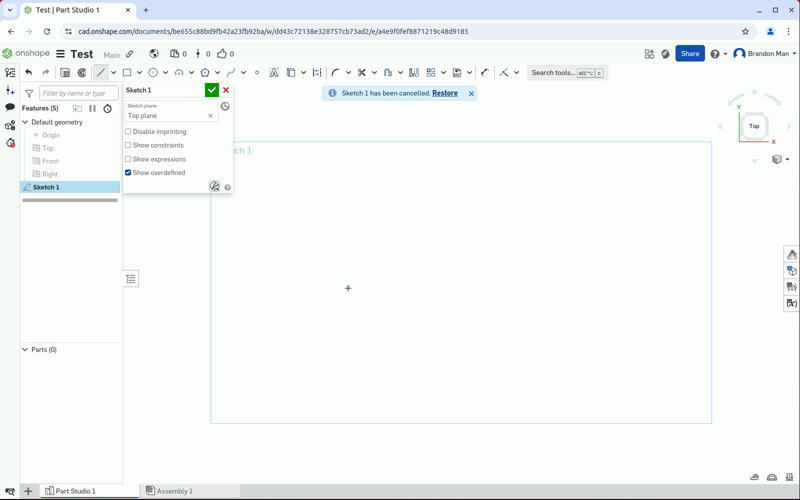
key_down(shift)
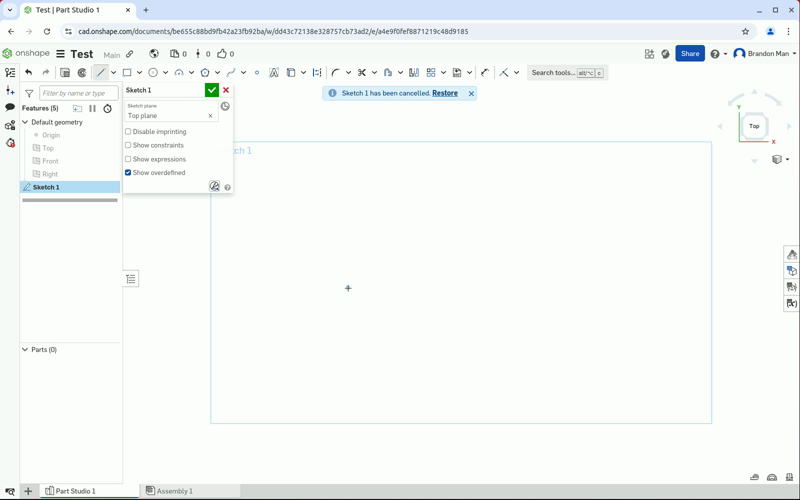
mouse_move(572, 287)
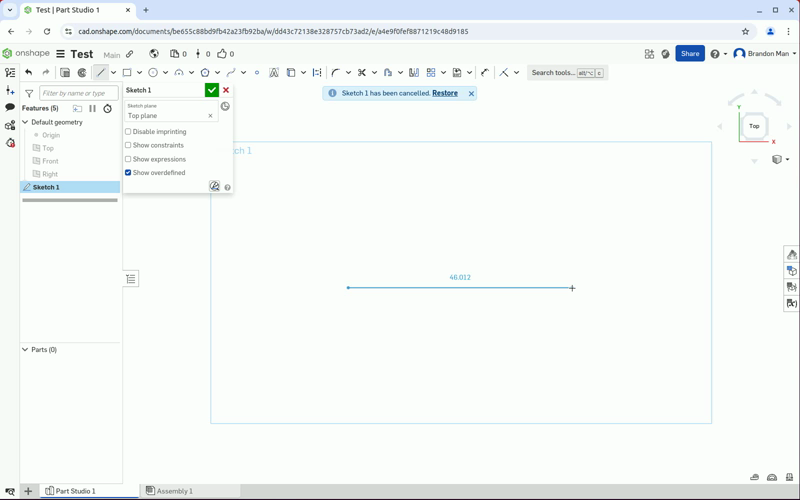
click(572, 287)
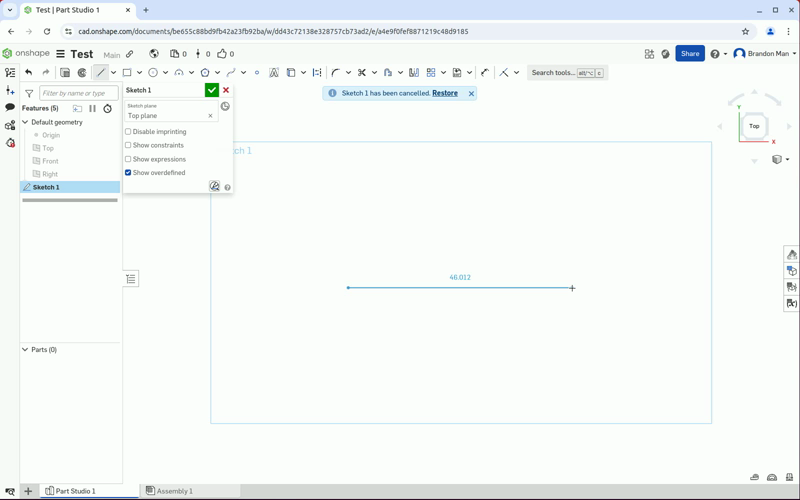
key_up(shift)
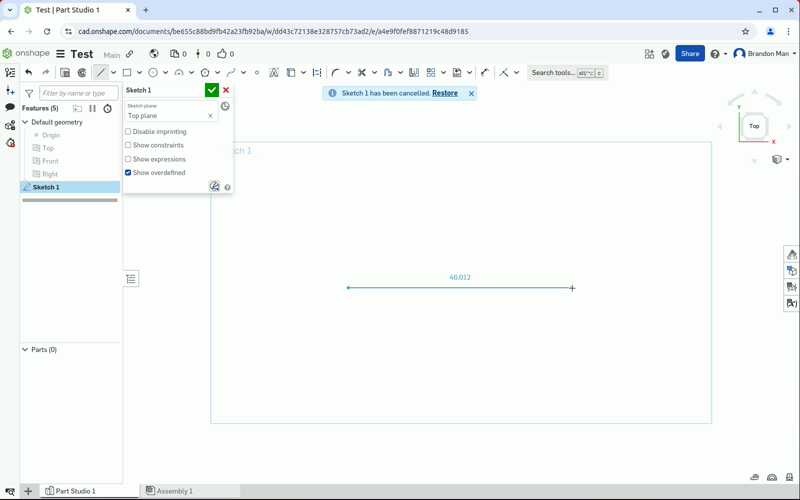
key_down(shift)
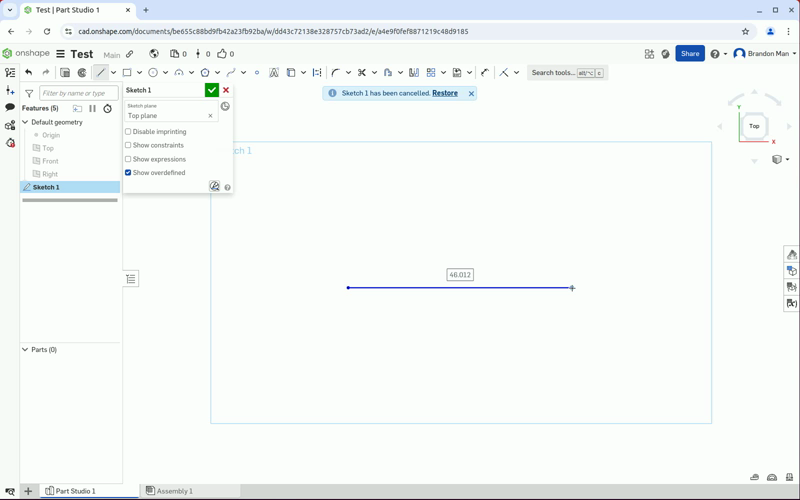
mouse_move(589, 287)
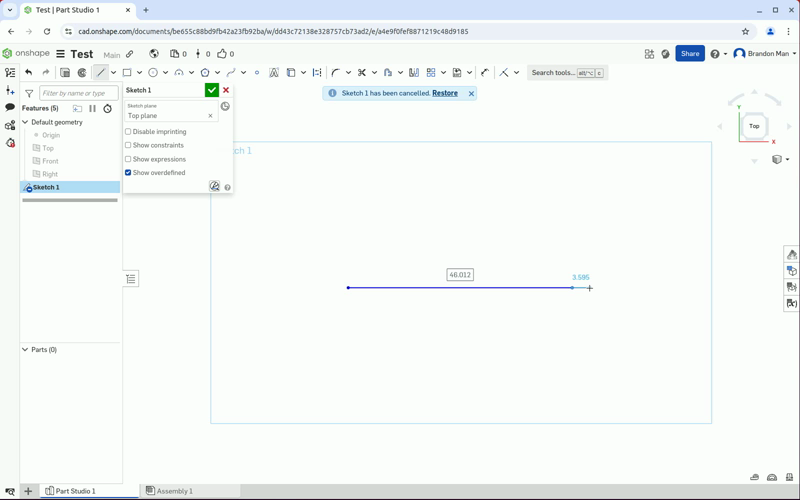
mouse_move(572, 278)
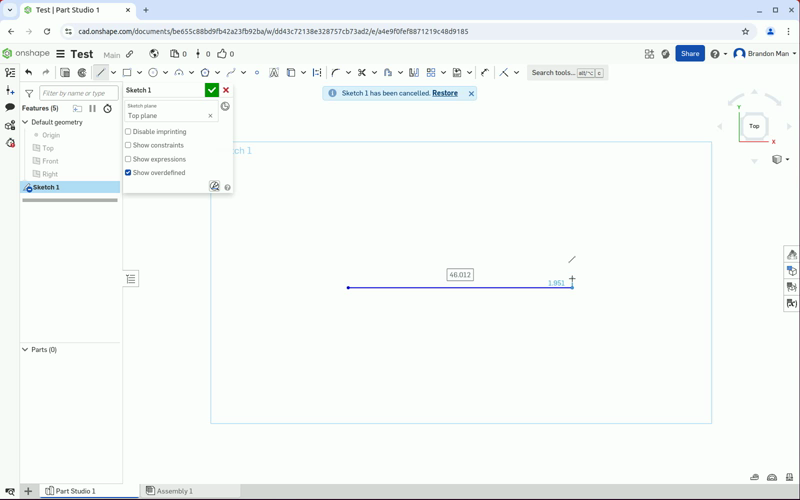
click(572, 278)
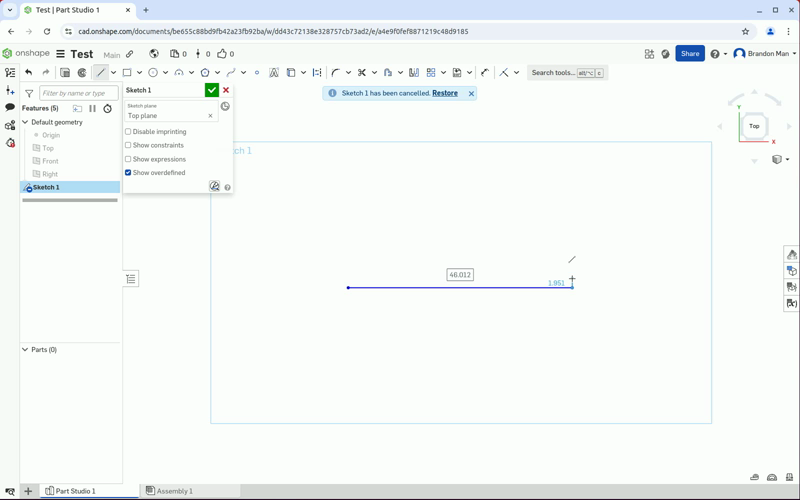
key_up(shift)
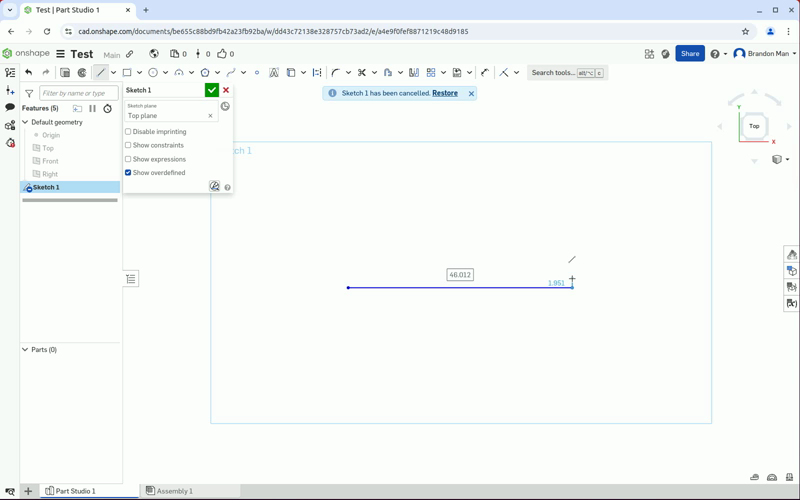
key_down(shift)
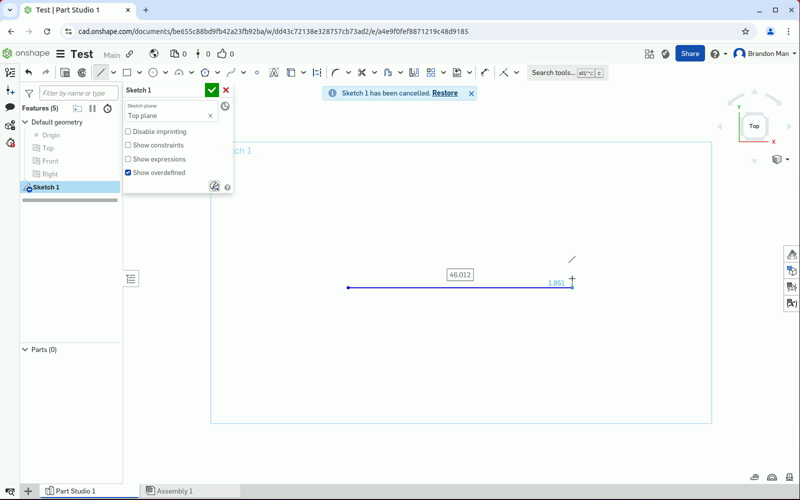
mouse_move(348, 278)
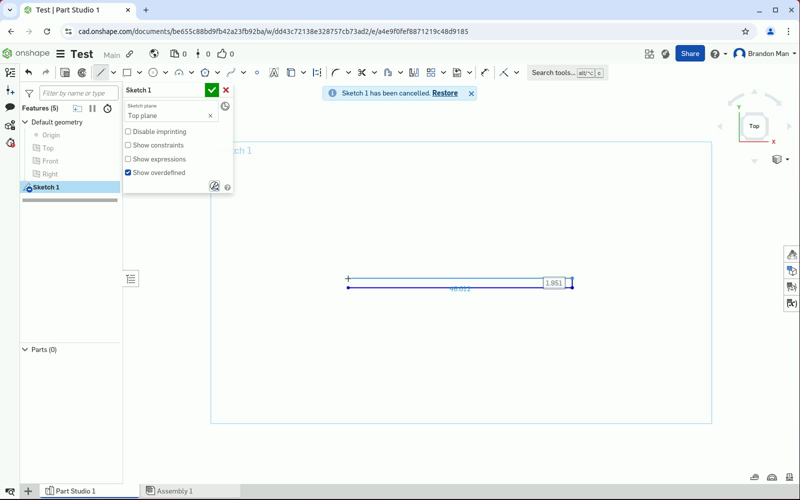
click(348, 278)
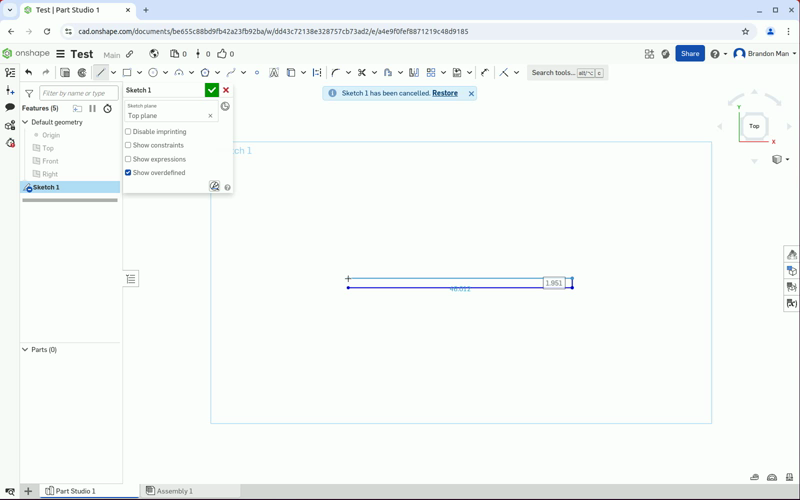
key_up(shift)
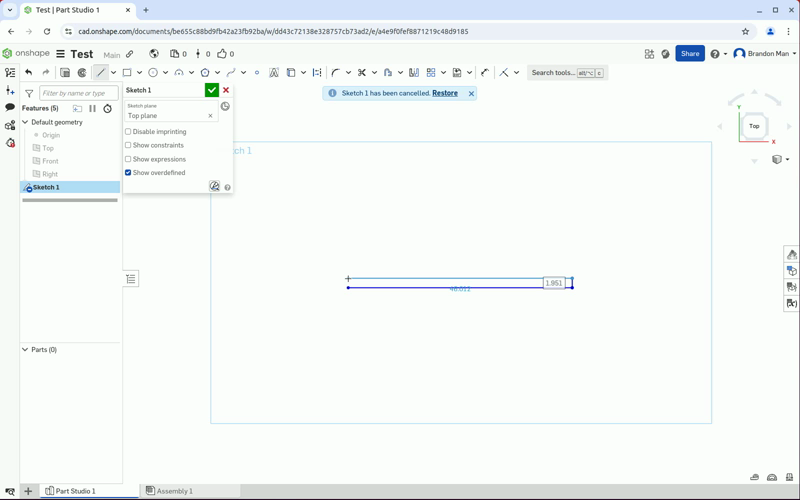
mouse_move(378, 278)
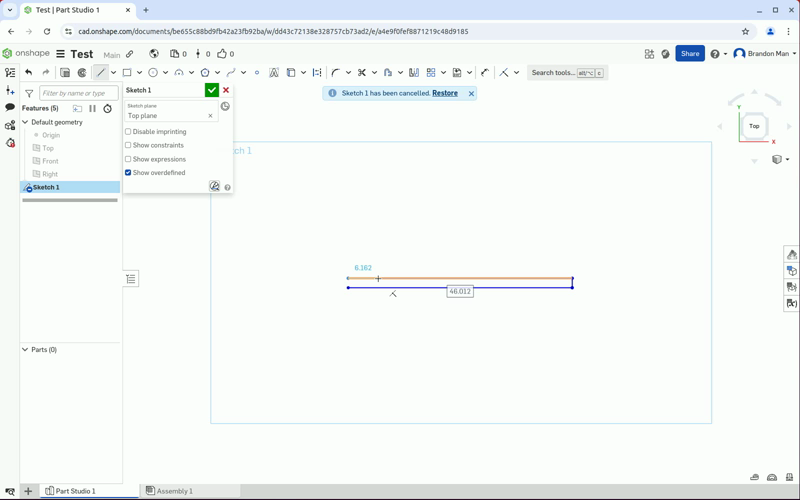
key_down(shift)
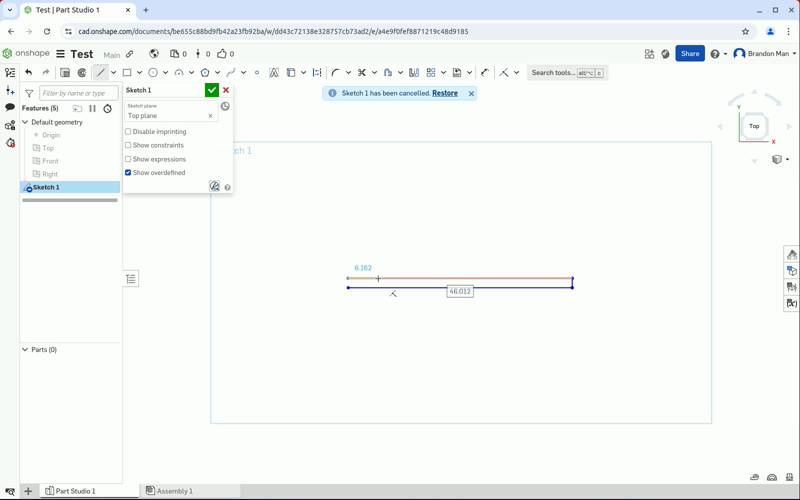
mouse_move(348, 287)
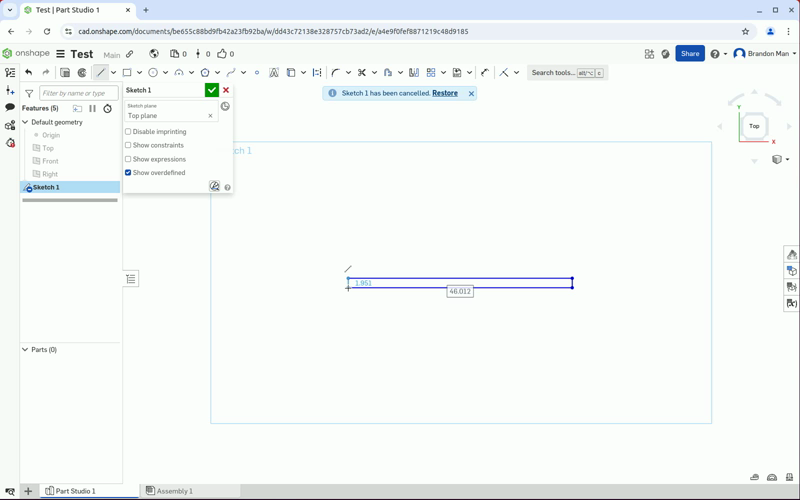
key_up(shift)
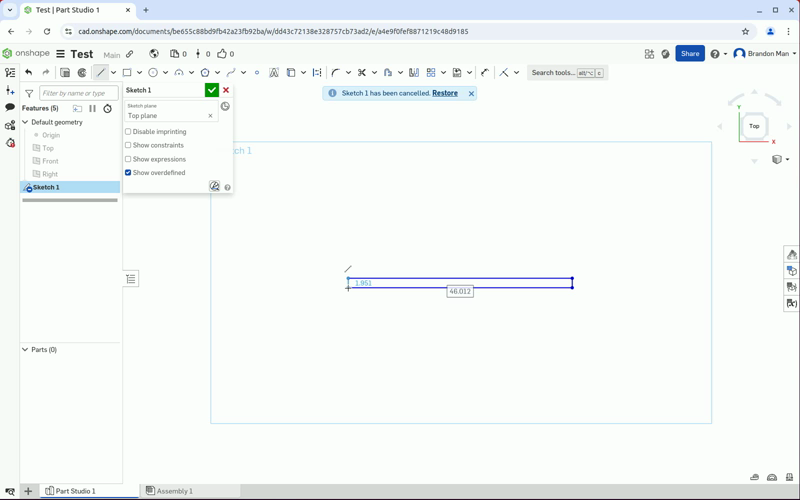
click(348, 287)
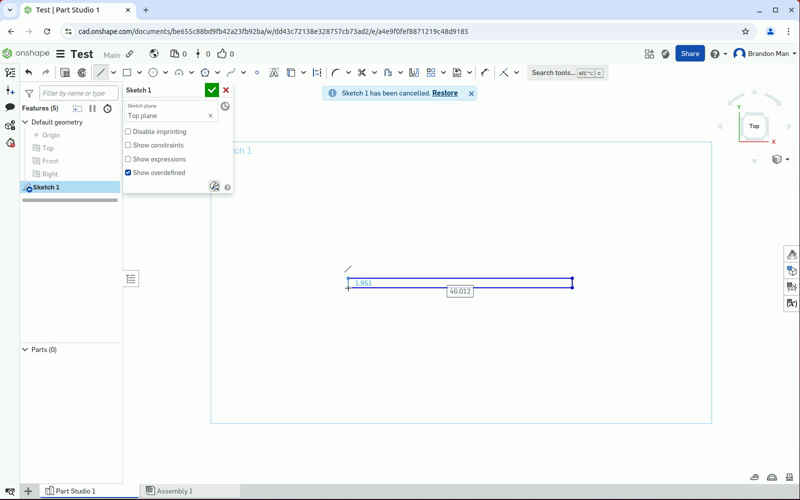
key(esc)
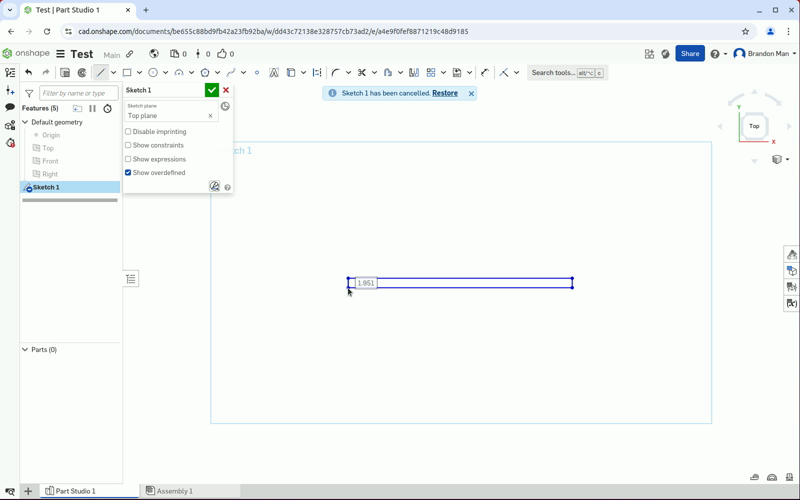
mouse_move(421, 285)
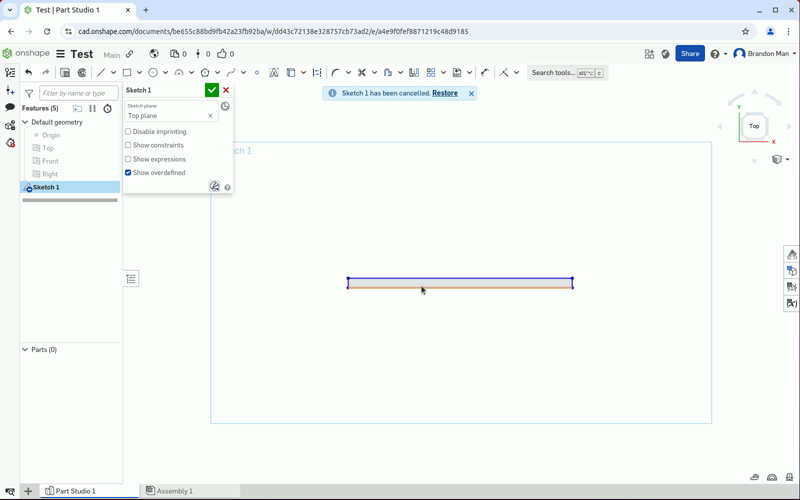
click(421, 285)
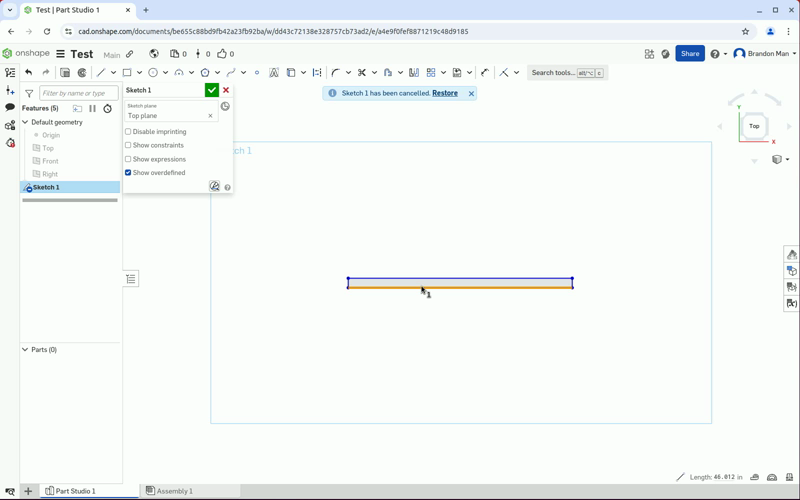
mouse_move(73, 352)
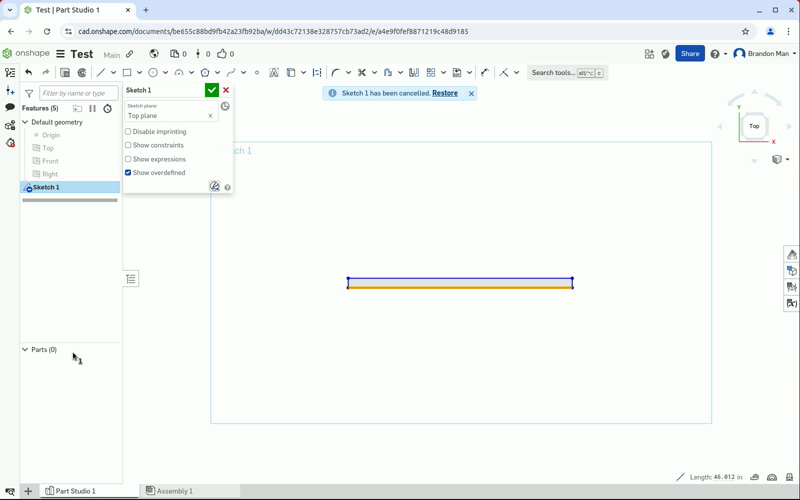
key(shift+y)
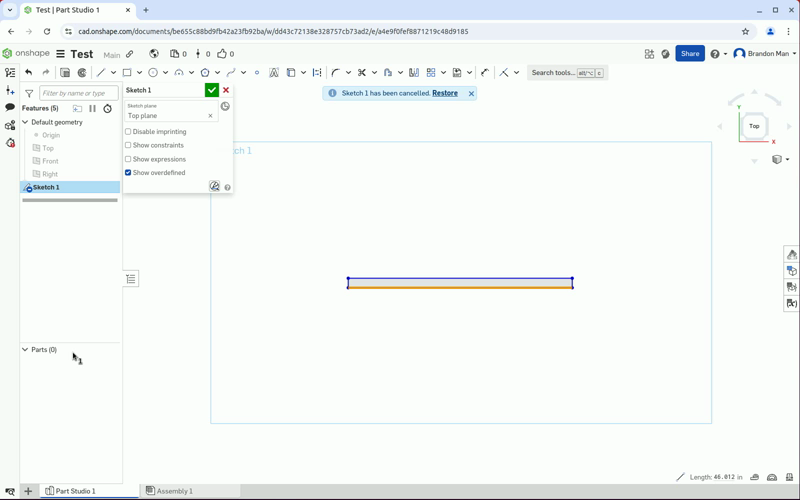
key(shift+e)
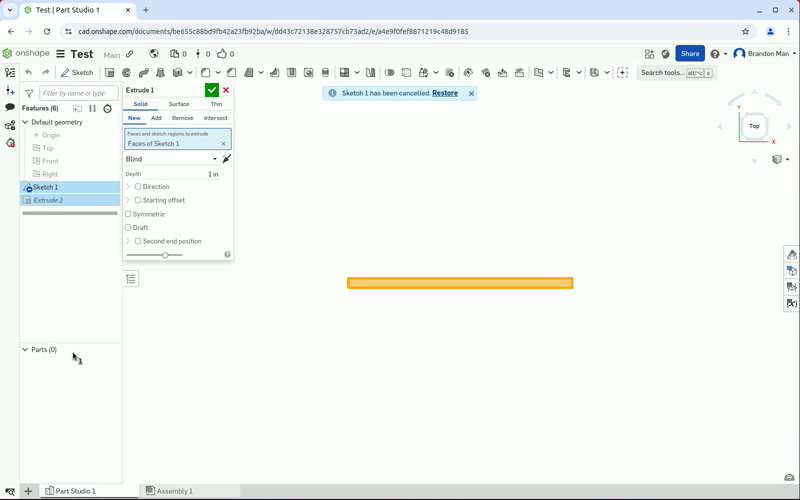
mouse_move(143, 106)
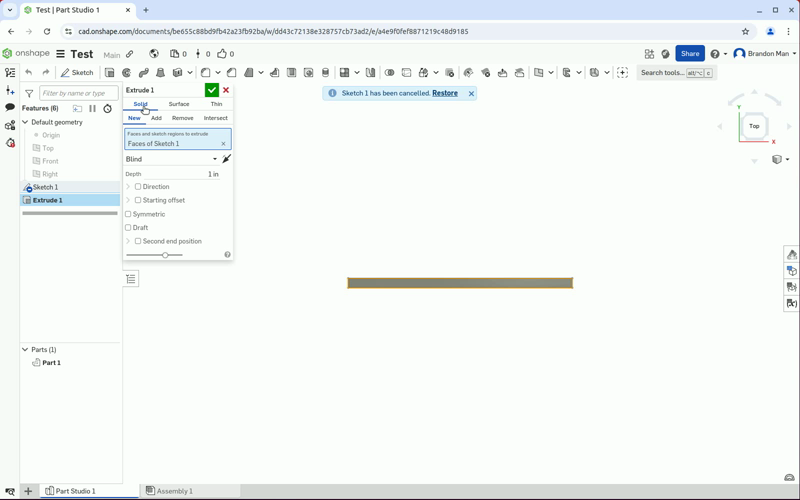
click(143, 106)
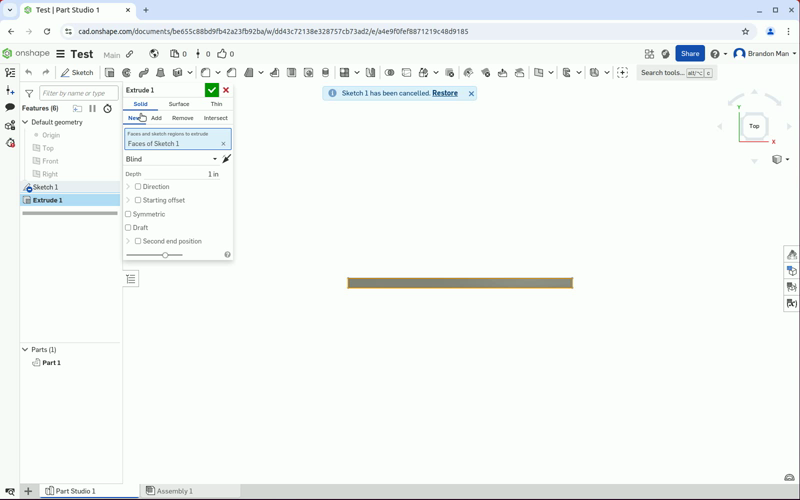
mouse_move(137, 120)
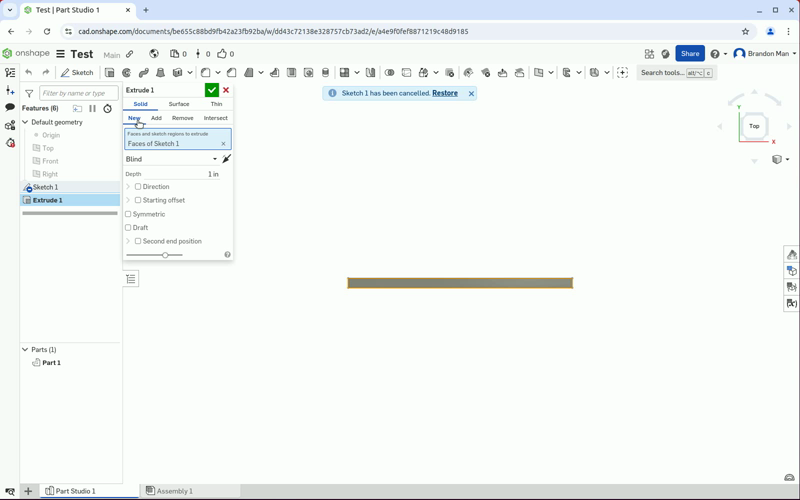
click(137, 120)
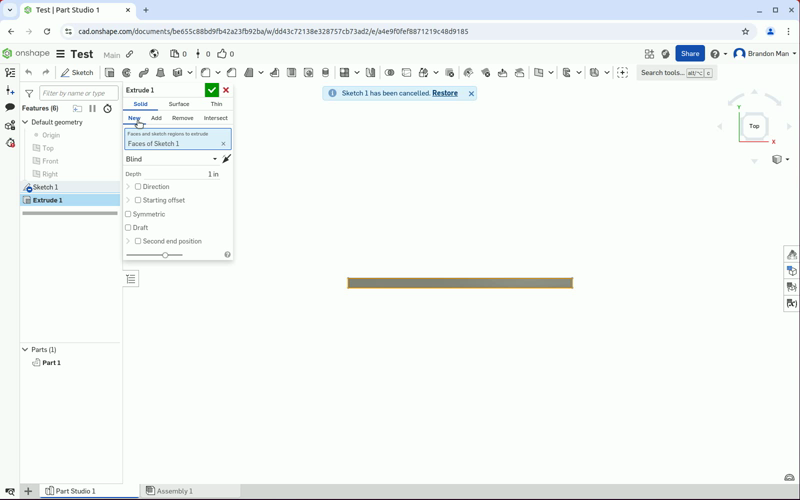
key(tab, 4)
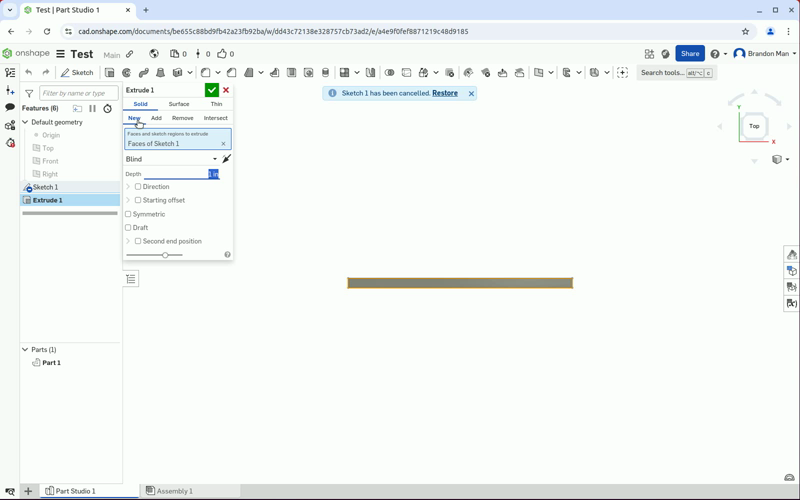
text(3.129)
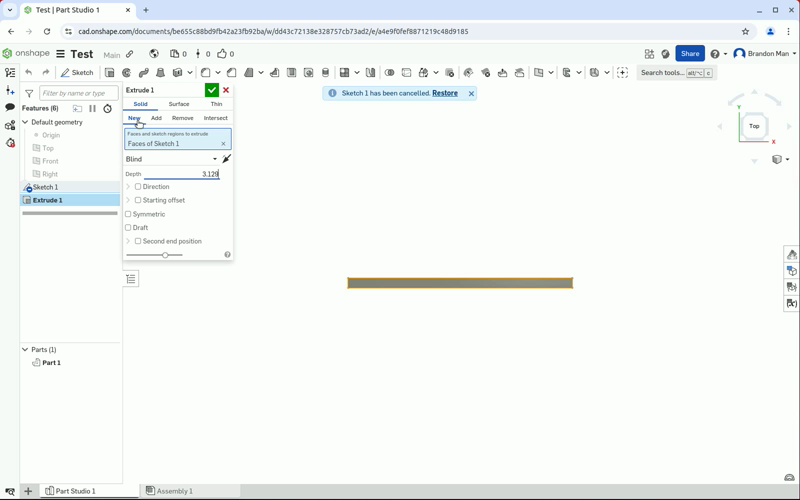
key(enter)
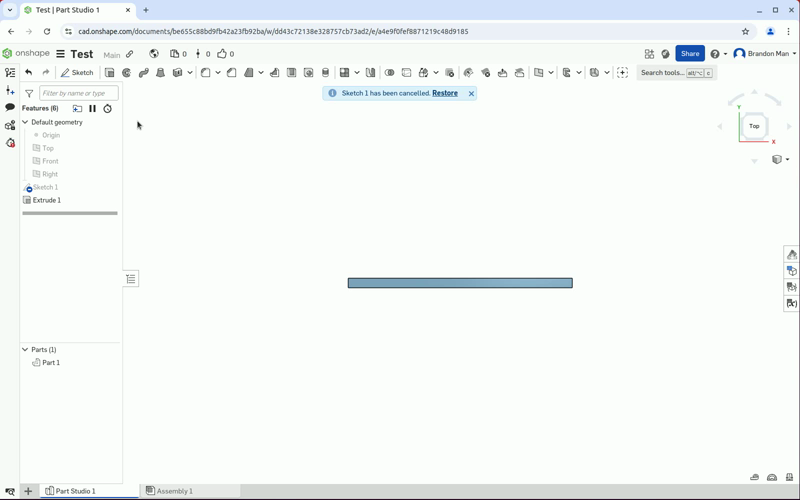
key(shift+h)
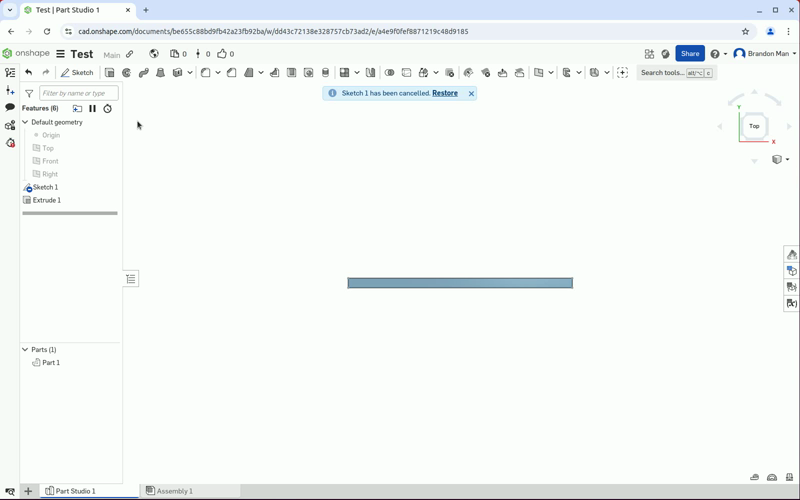
key(shift+h)
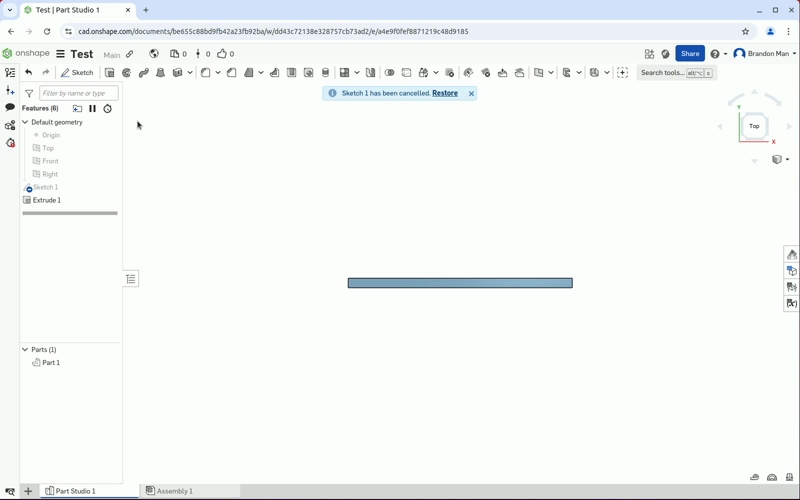
mouse_move(73, 189)
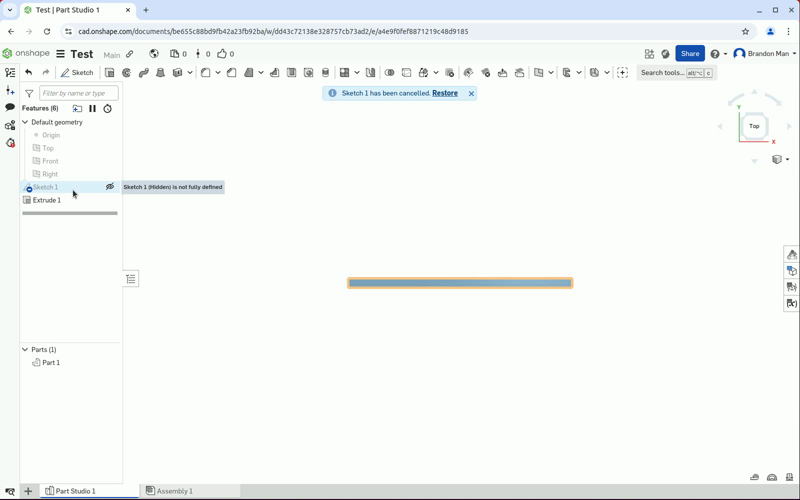
click(73, 189)
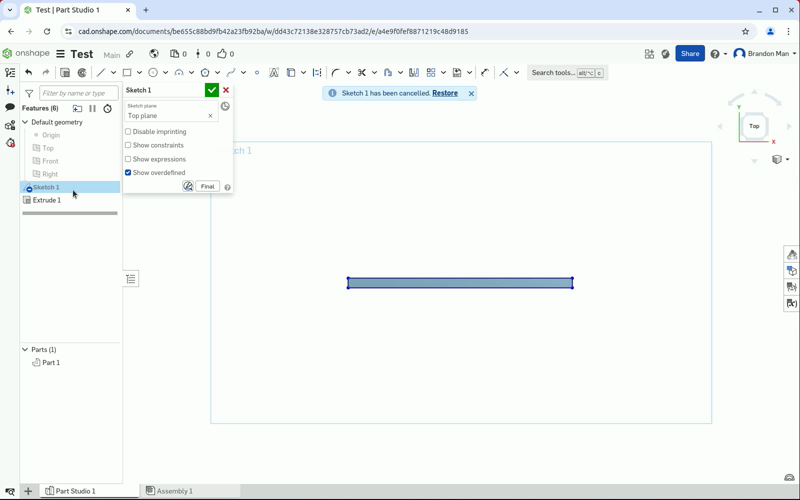
mouse_move(229, 92)
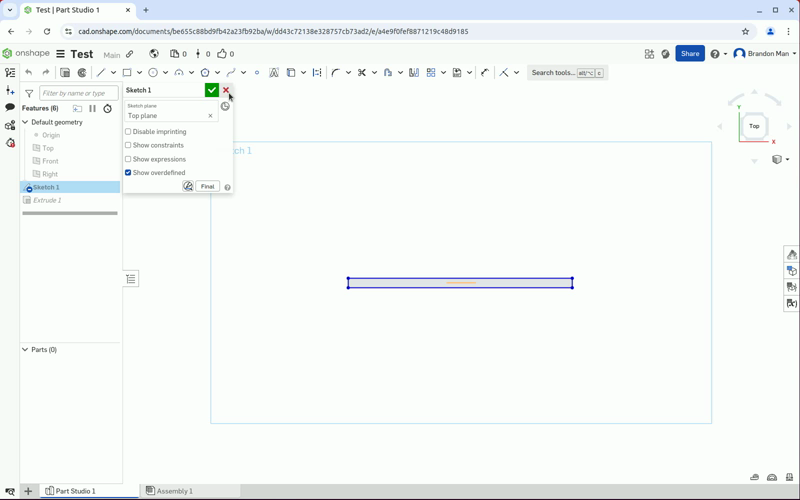
click(229, 92)
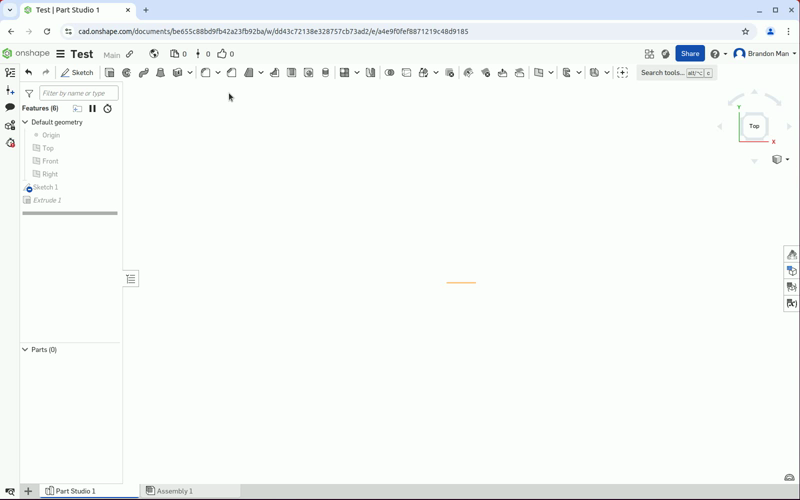
mouse_move(73, 352)
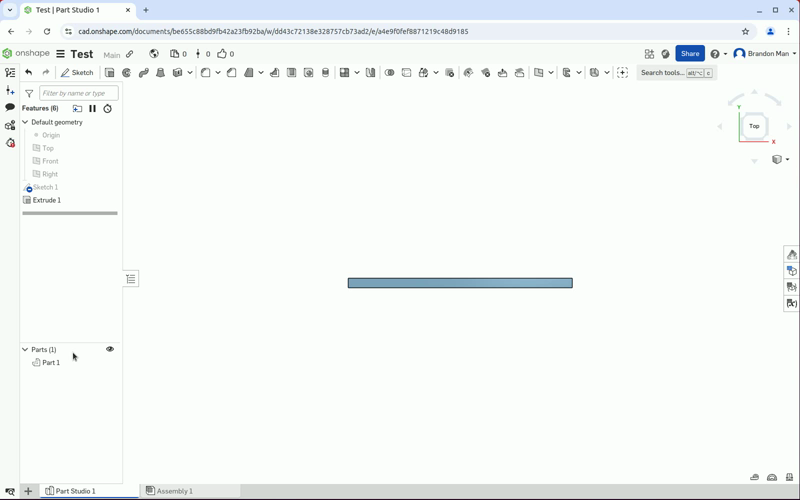
key(y)
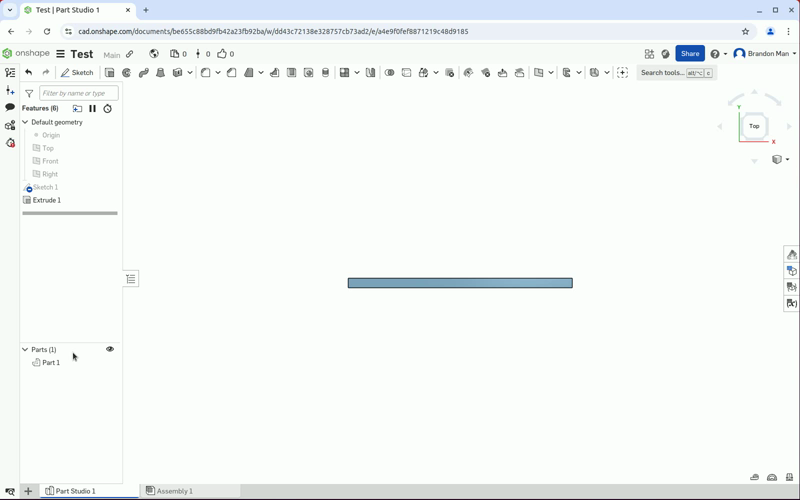
key(shift+p)
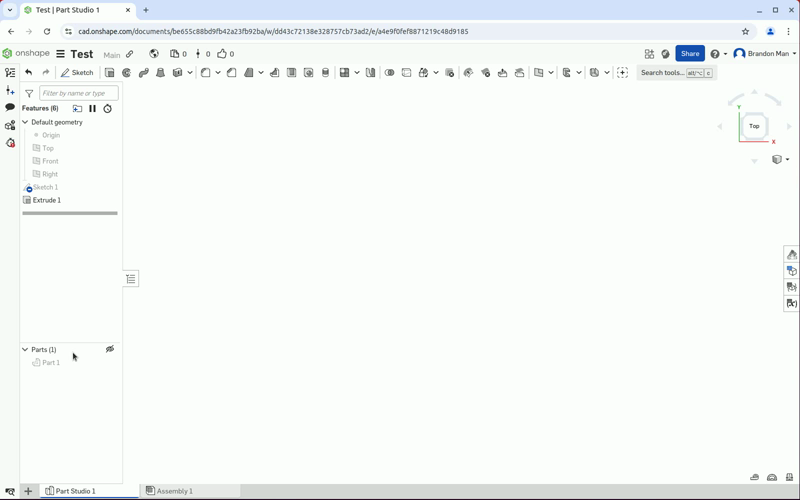
key(space)
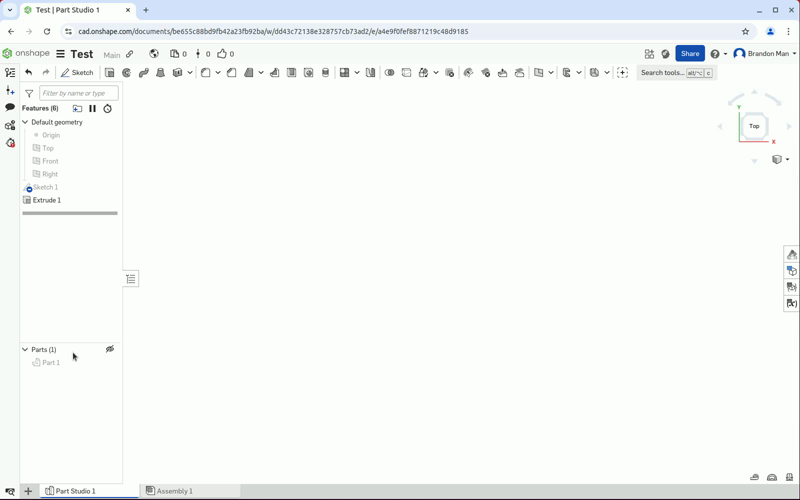
key_down(shift)
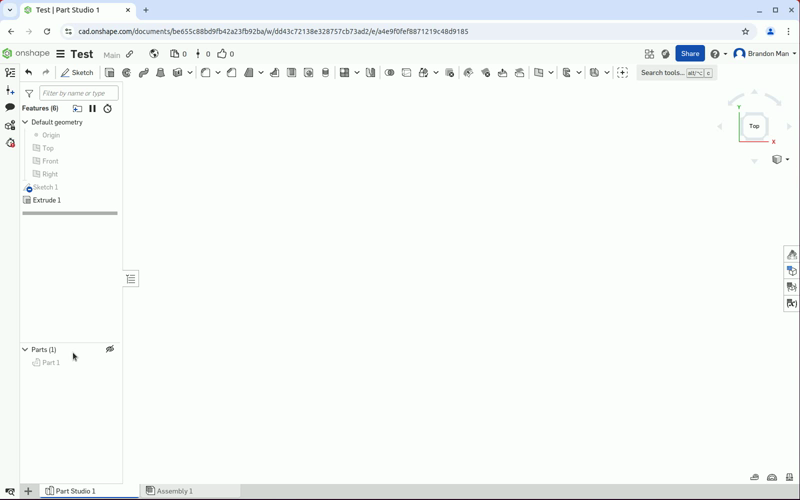
key(up)
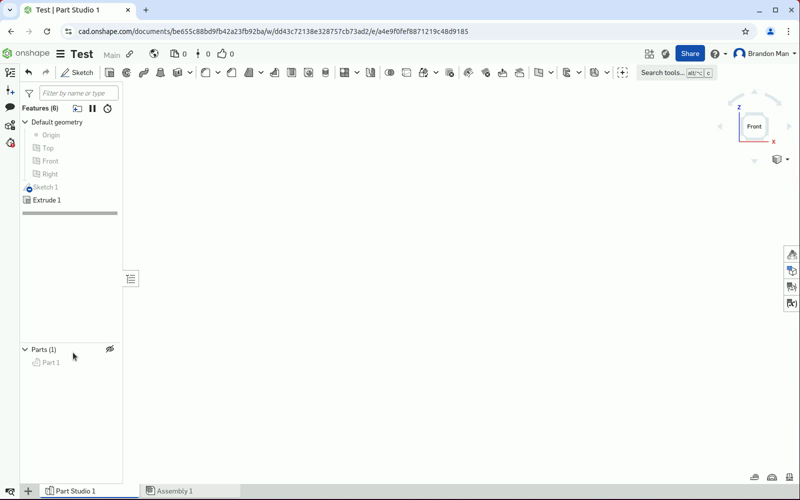
key_up(shift)
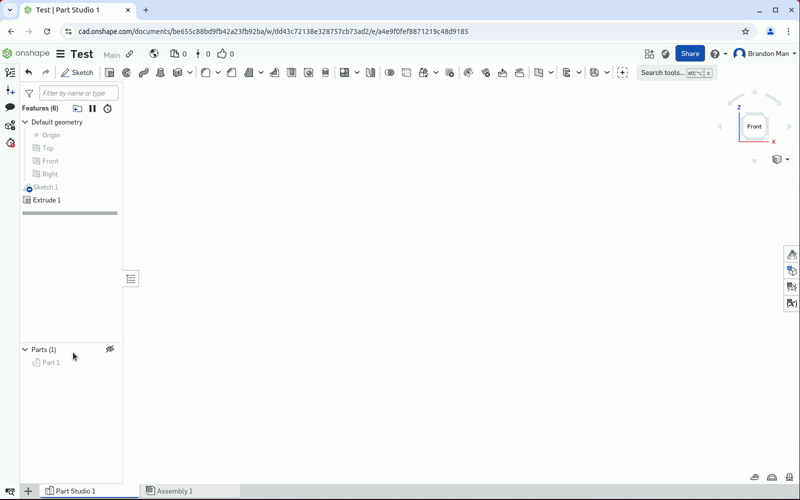
mouse_move(73, 352)
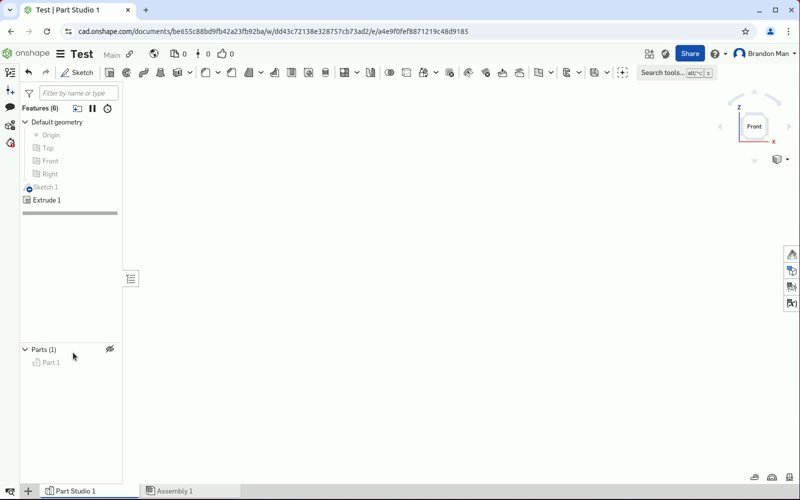
key(shift+y)
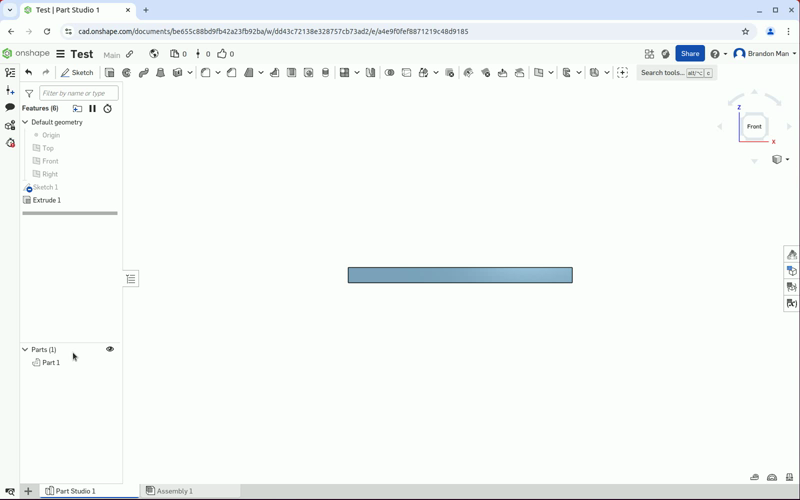
mouse_move(541, 75)
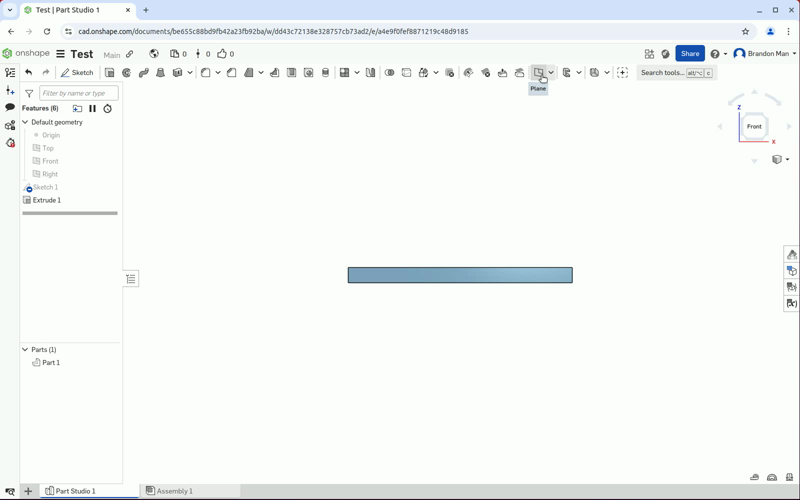
click(541, 75)
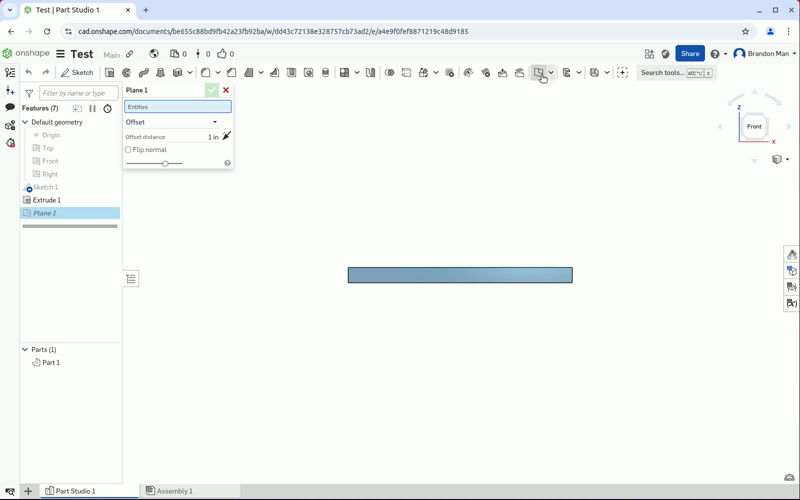
mouse_move(73, 163)
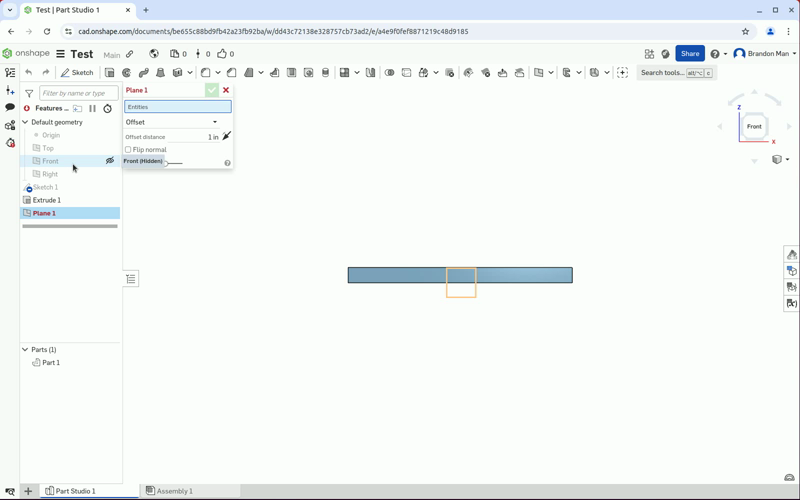
click(73, 163)
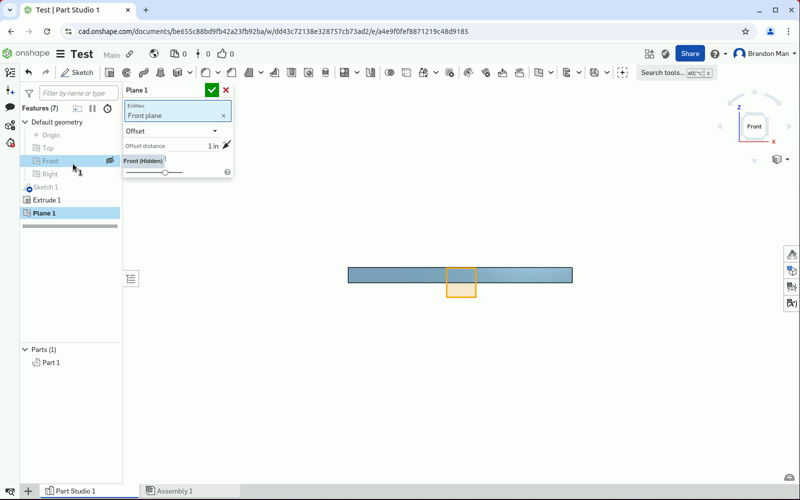
key(tab, 2)
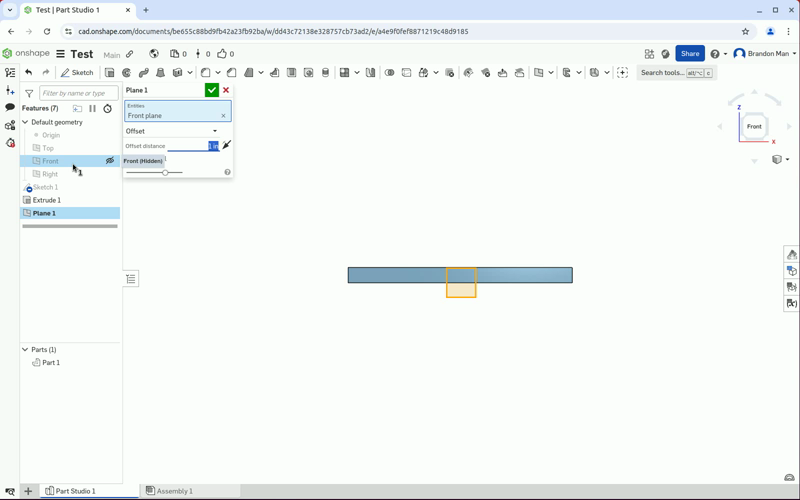
text(0.955)
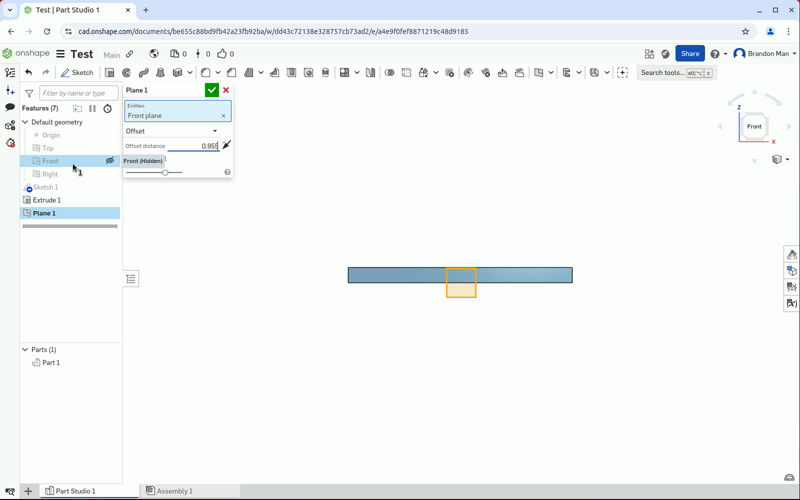
key(enter, 2)
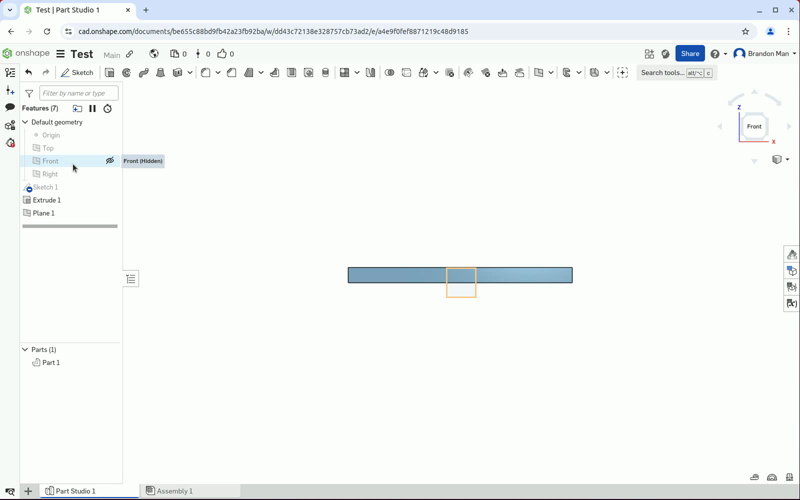
key(shift+s)
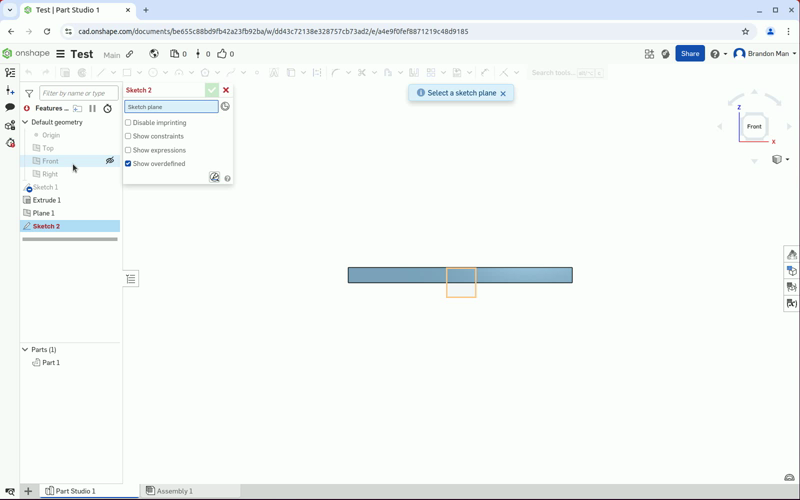
mouse_move(73, 215)
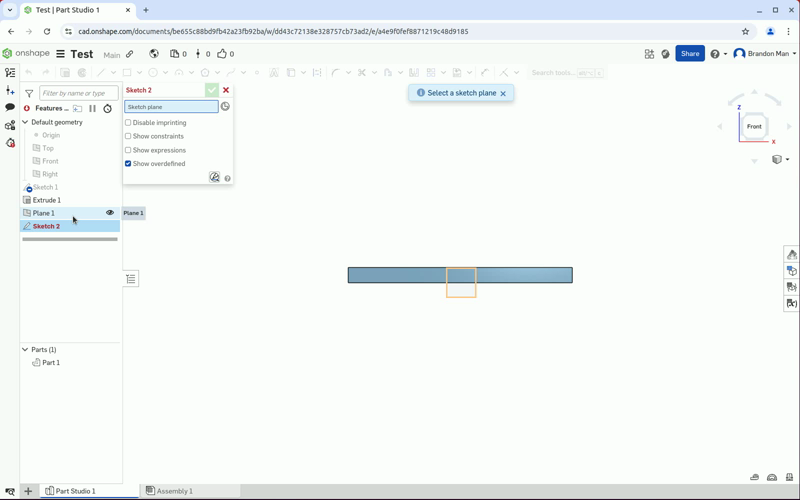
click(73, 215)
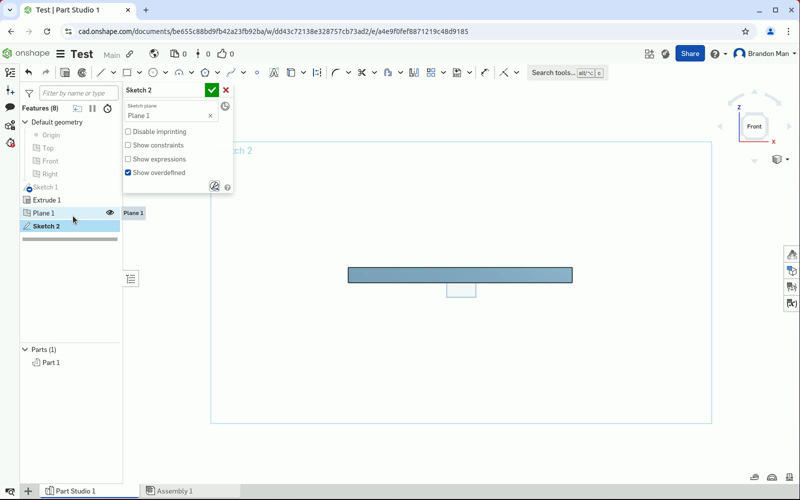
mouse_move(73, 352)
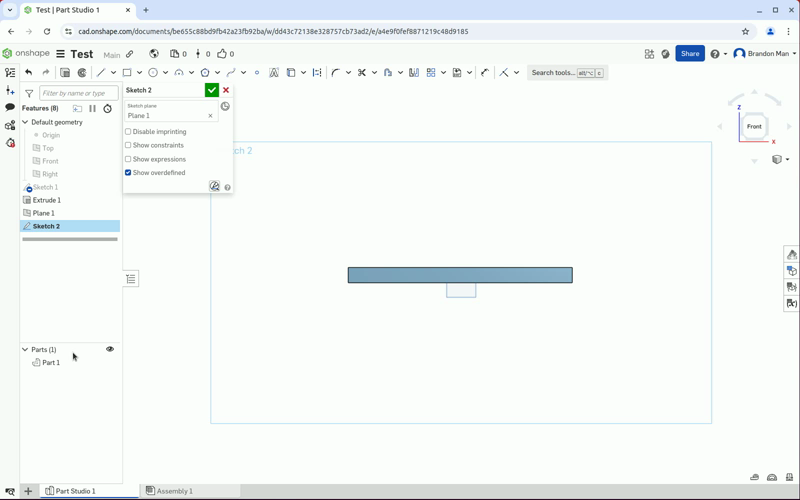
key(y)
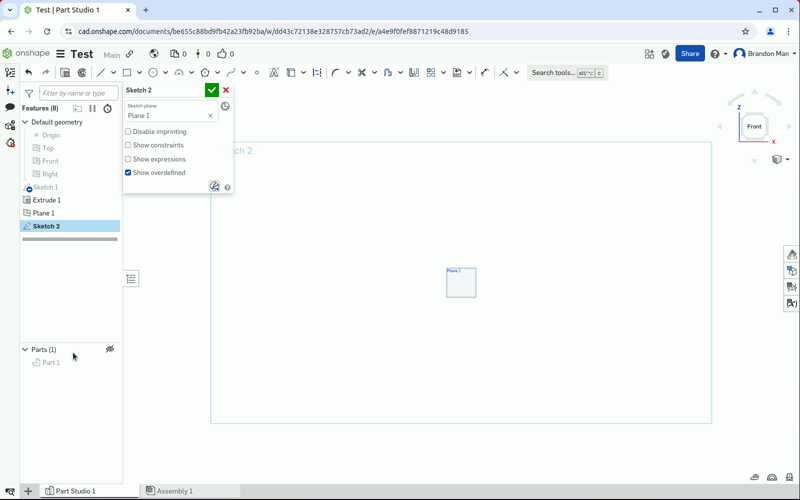
key(l)
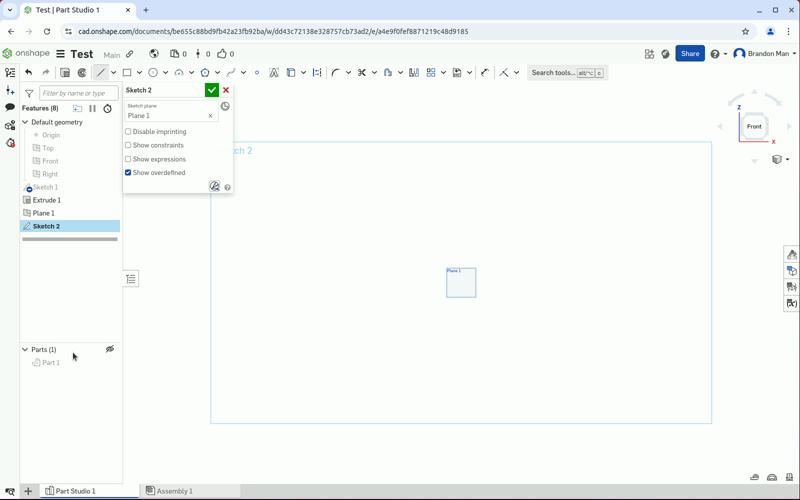
key_down(shift)
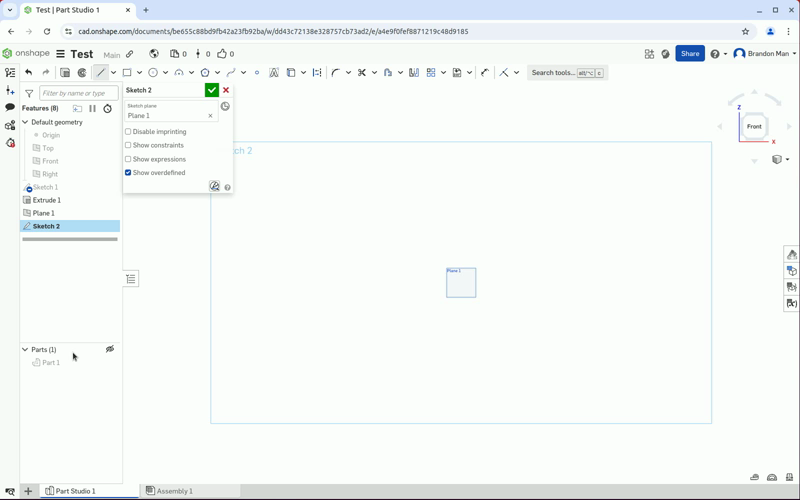
mouse_move(549, 282)
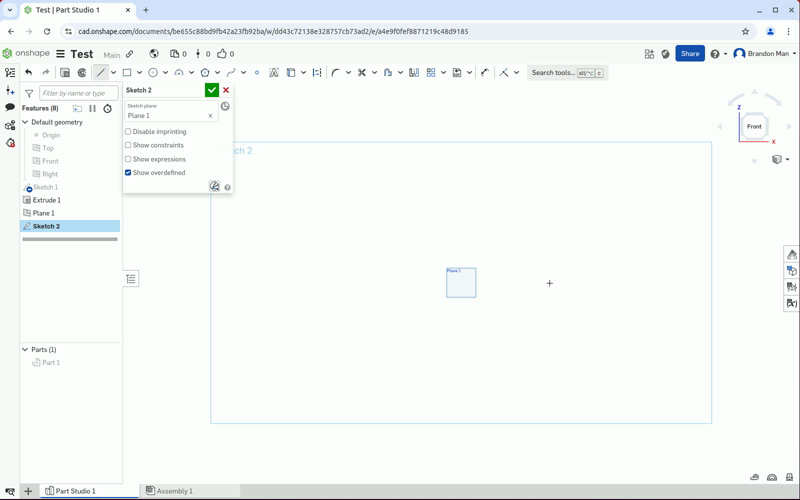
click(549, 282)
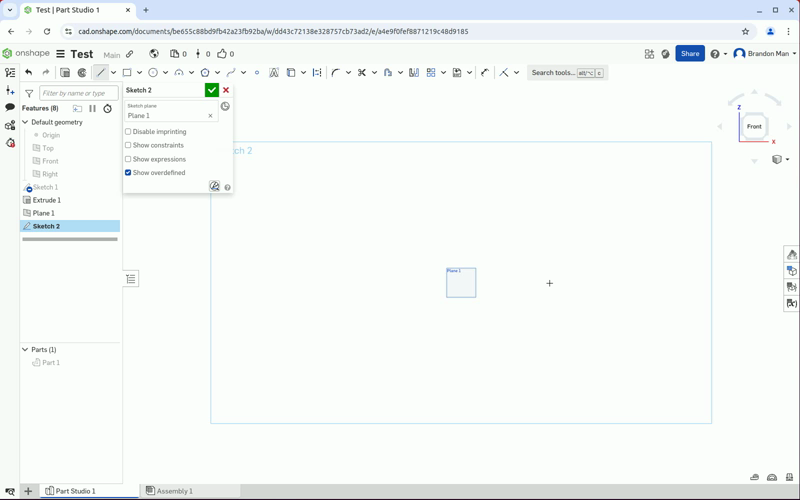
key_up(shift)
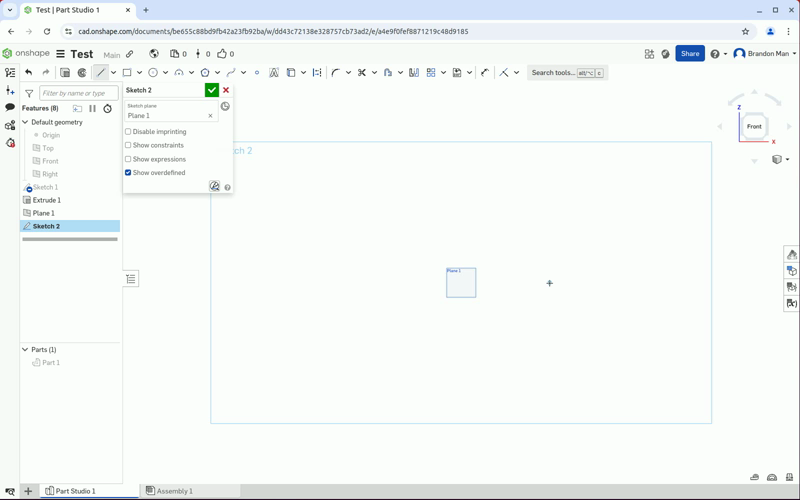
key_down(shift)
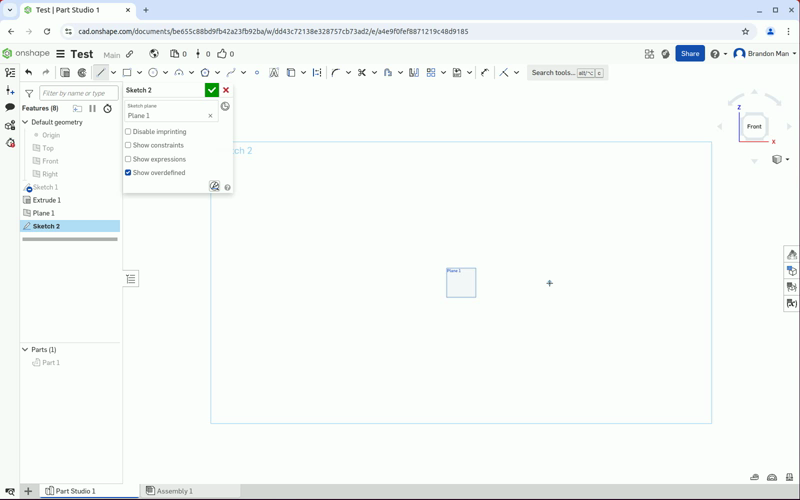
mouse_move(579, 282)
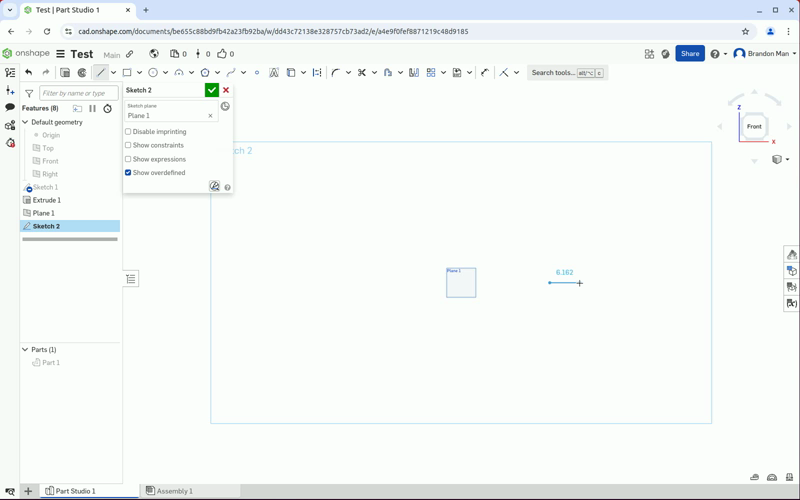
mouse_move(574, 282)
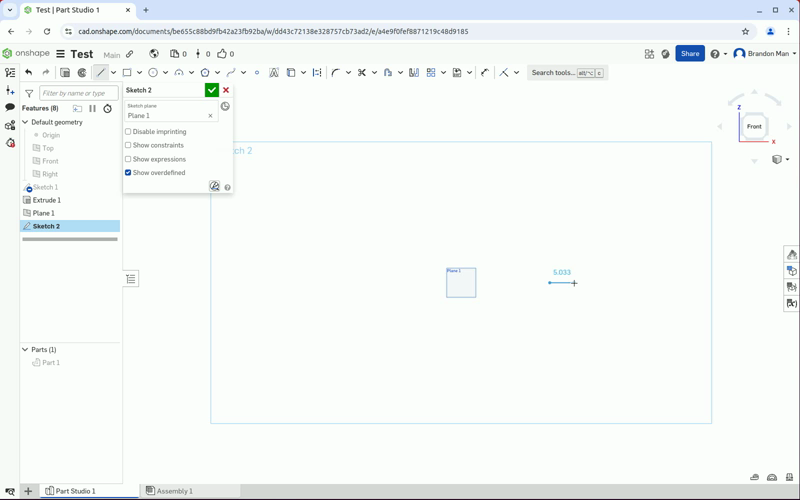
click(574, 282)
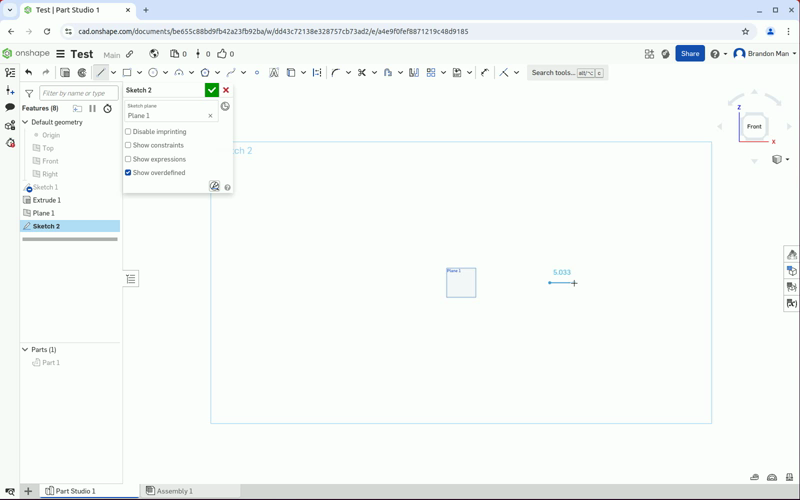
key_up(shift)
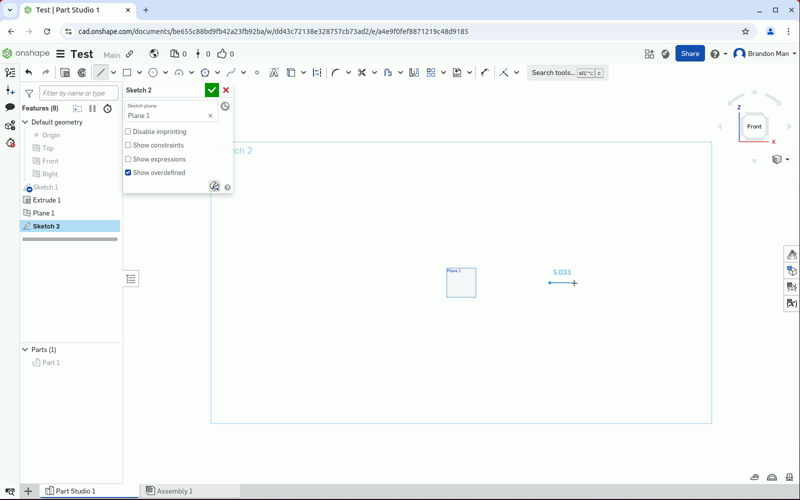
key_down(shift)
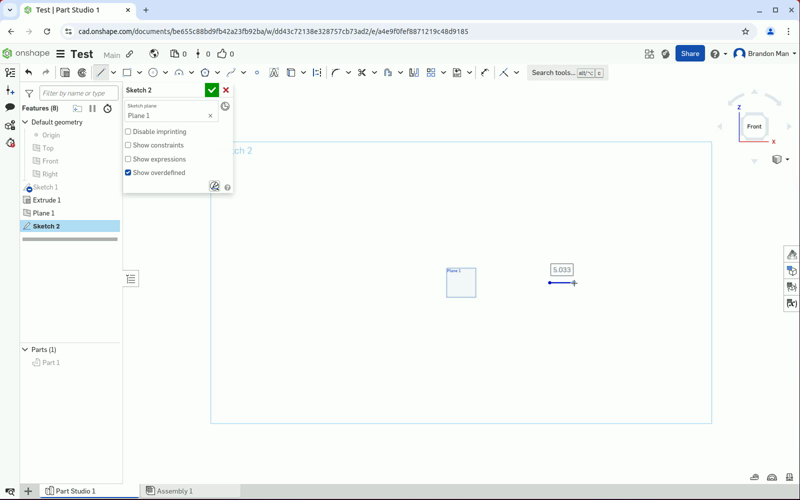
mouse_move(589, 282)
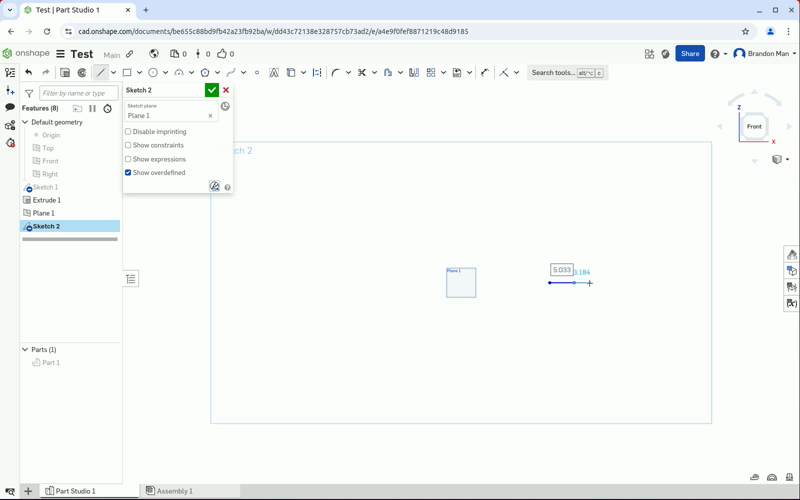
mouse_move(574, 266)
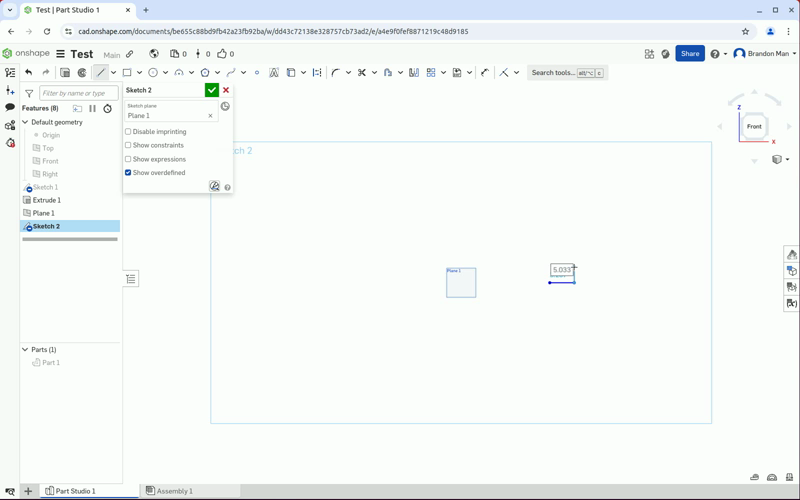
click(574, 266)
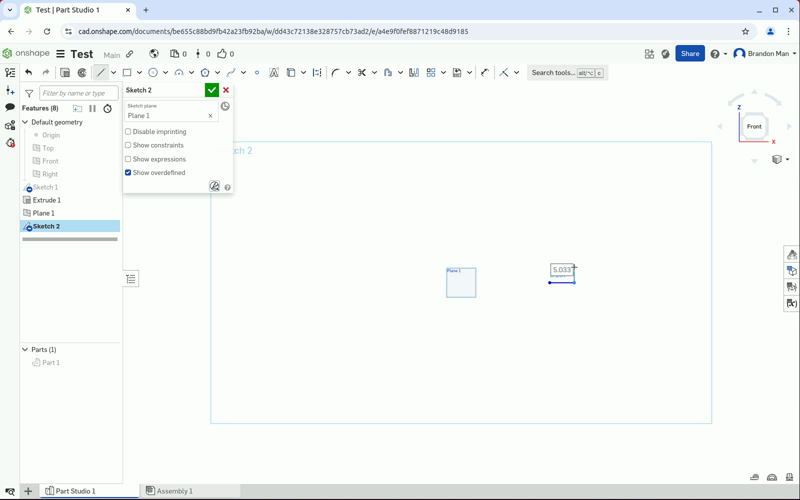
key_up(shift)
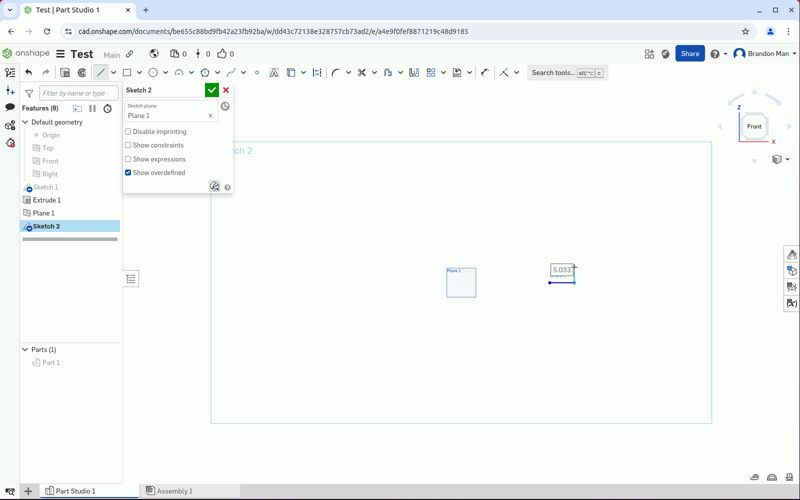
key_down(shift)
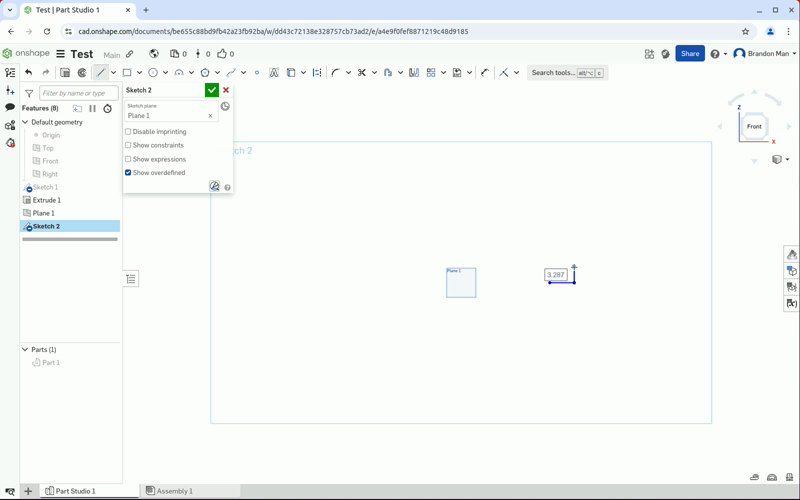
mouse_move(589, 266)
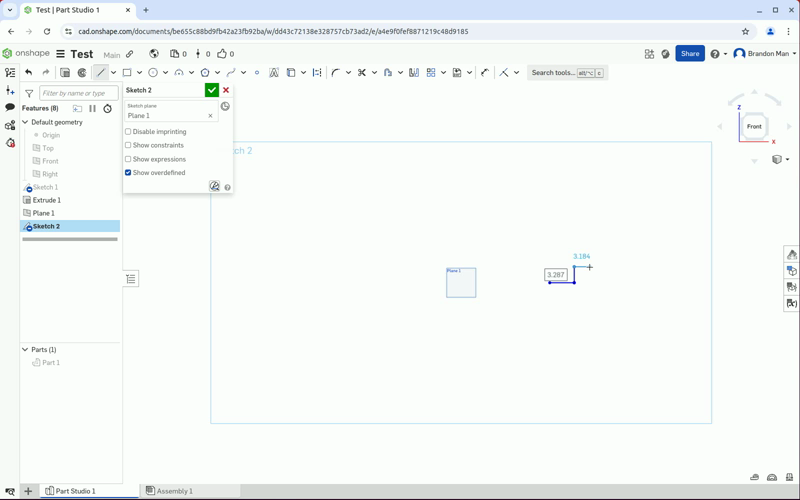
mouse_move(549, 266)
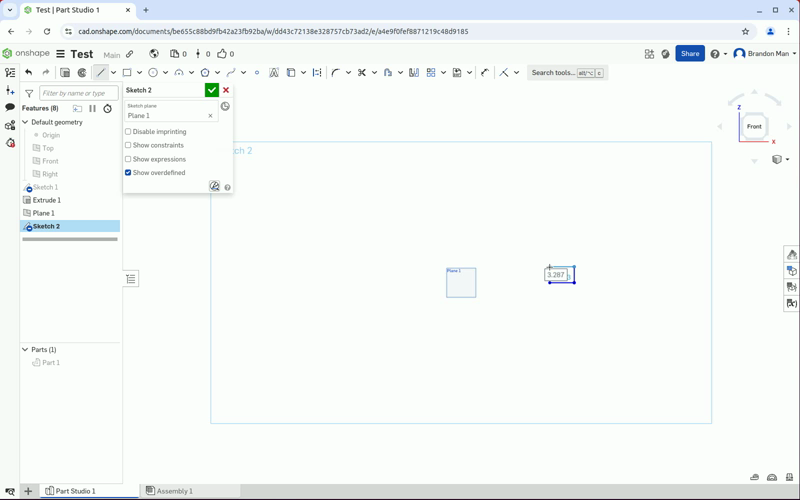
click(549, 266)
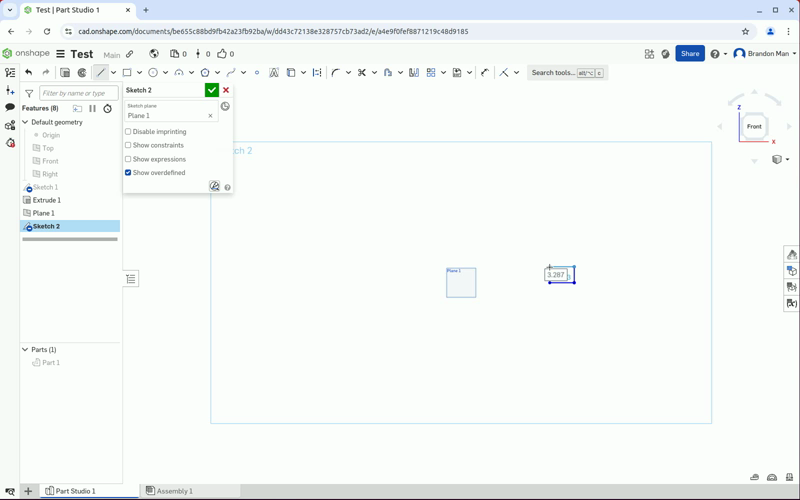
key_up(shift)
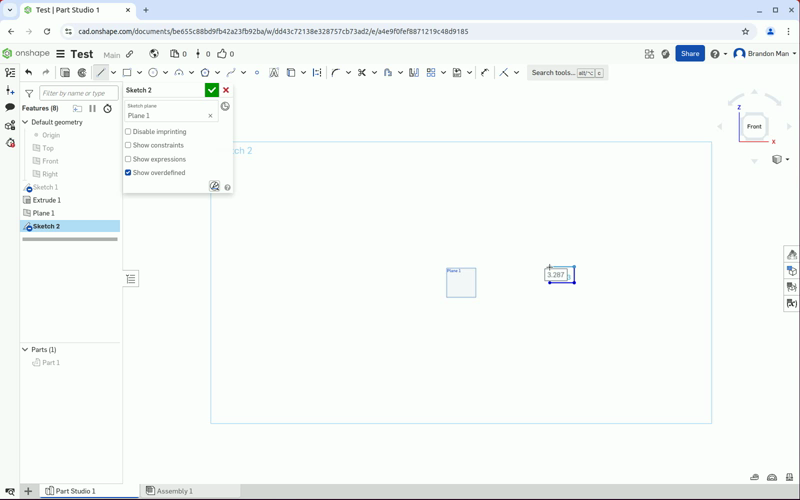
mouse_move(579, 266)
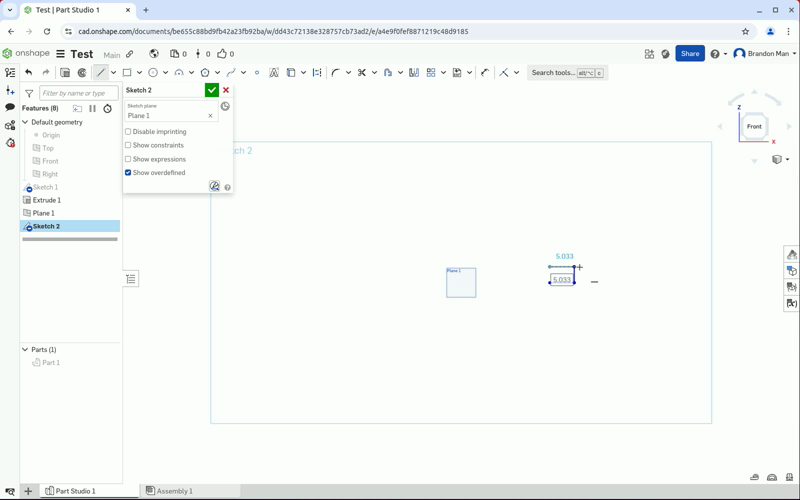
key_down(shift)
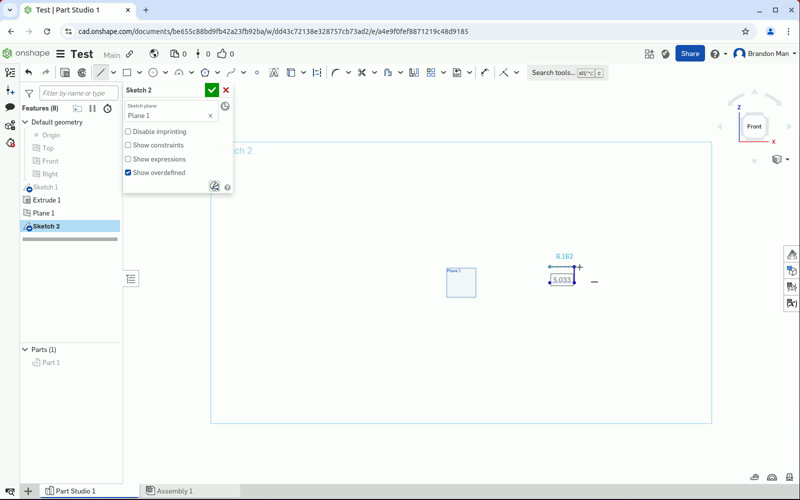
mouse_move(549, 282)
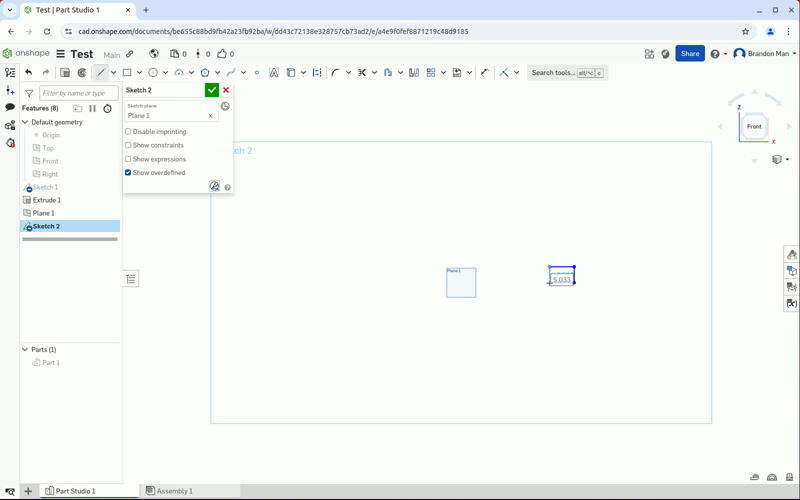
key_up(shift)
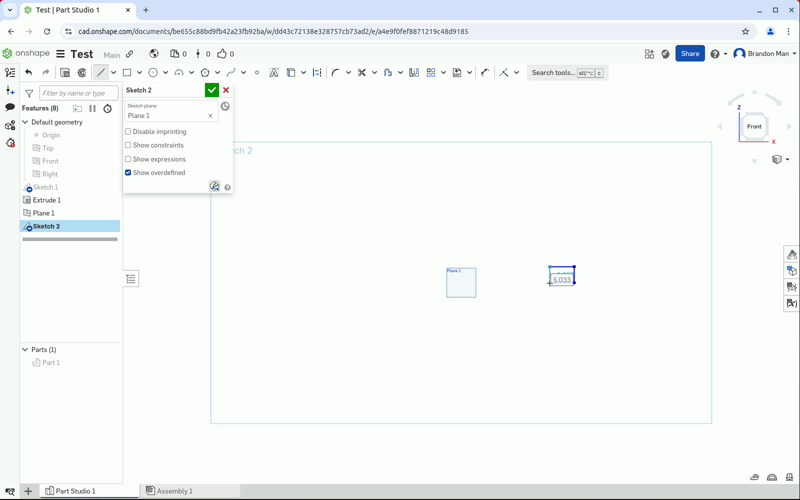
click(549, 282)
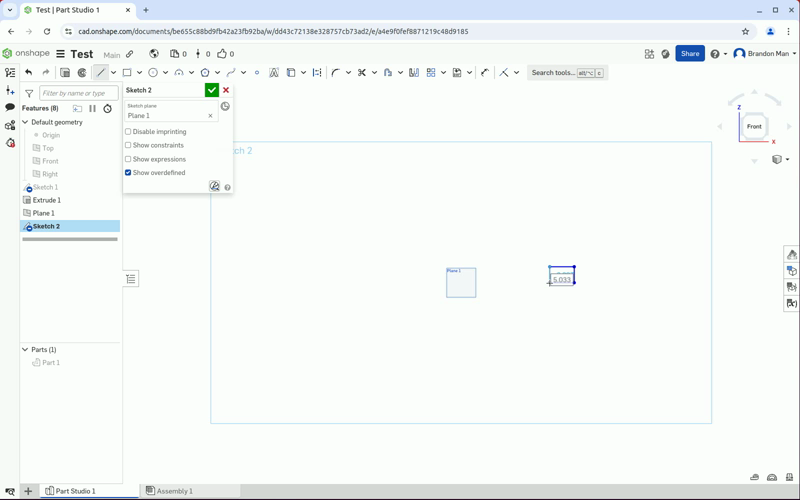
key(esc)
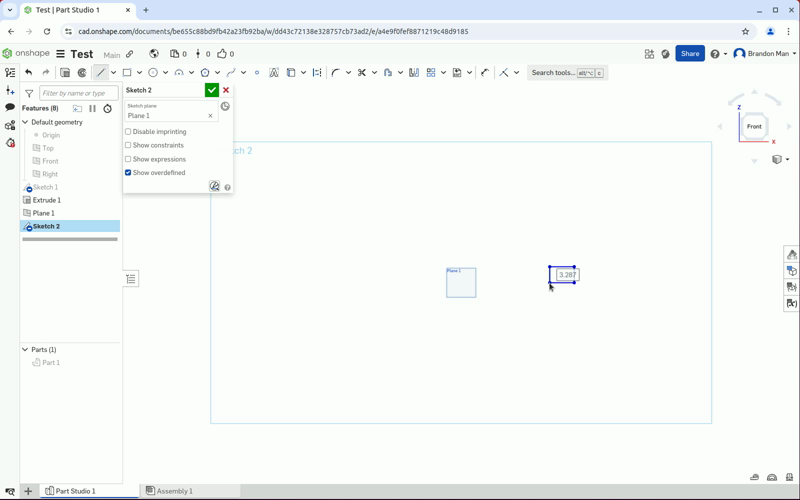
mouse_move(566, 281)
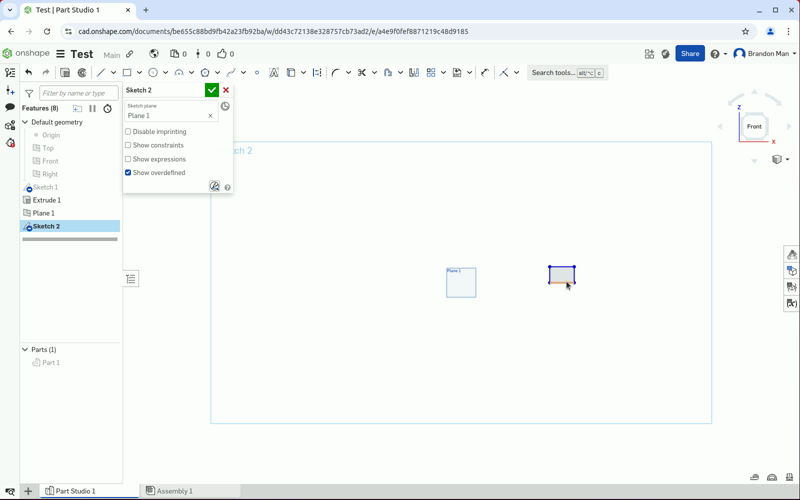
scroll(6)
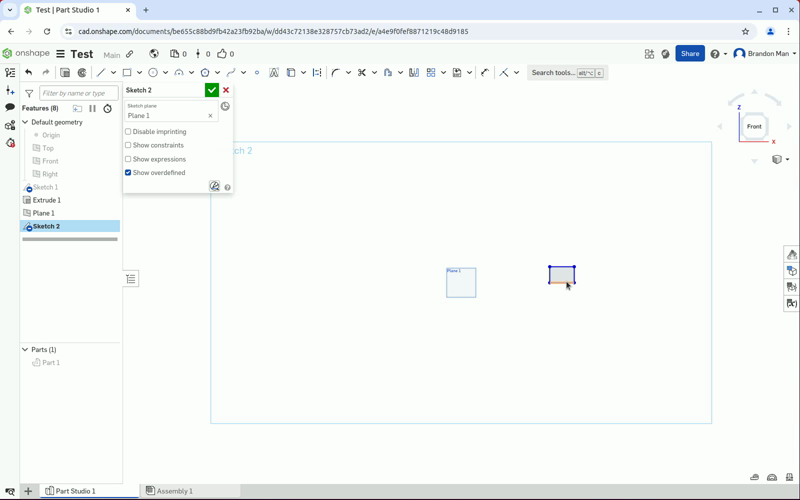
scroll(6)
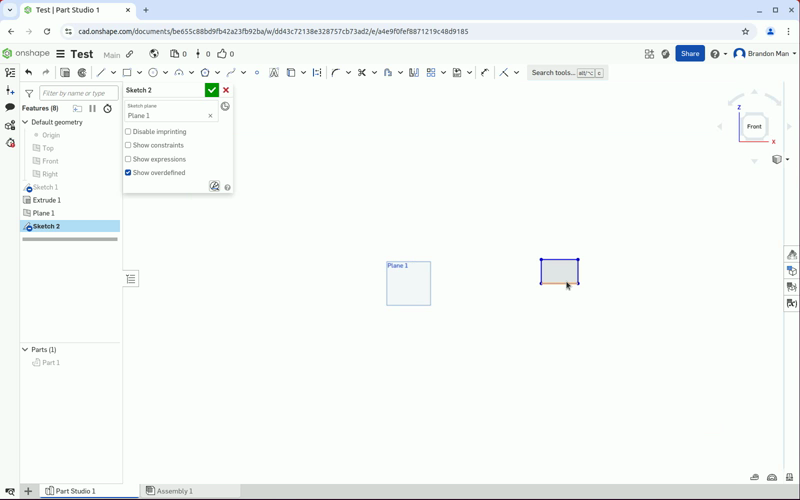
scroll(6)
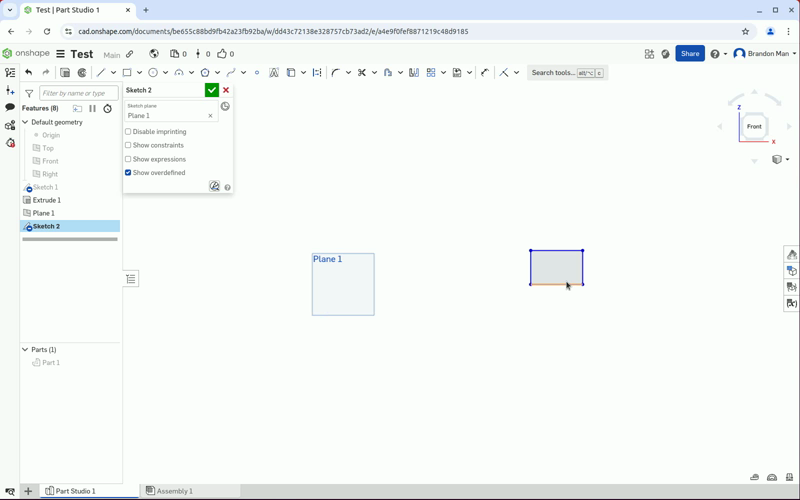
scroll(6)
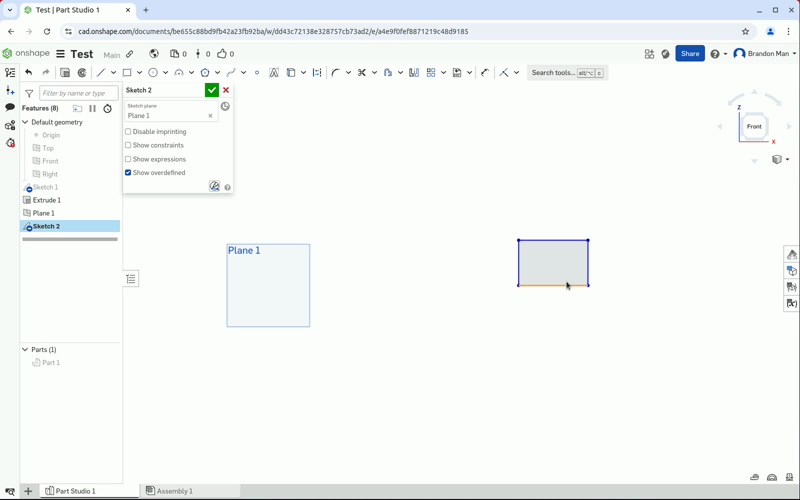
scroll(6)
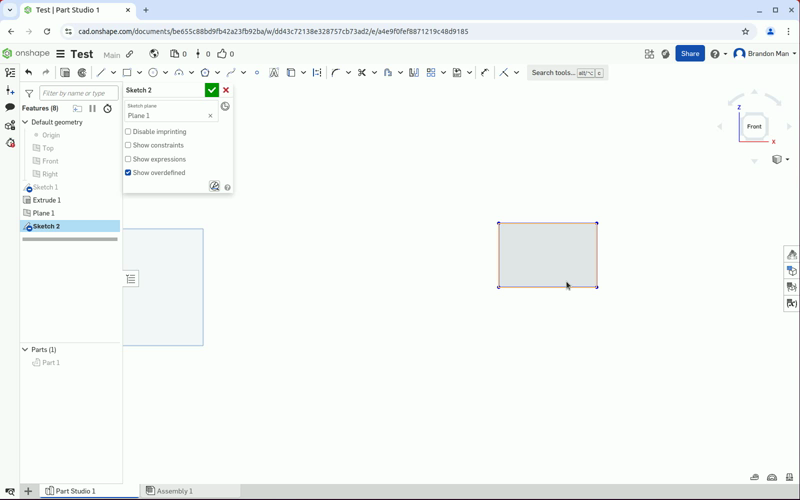
scroll(6)
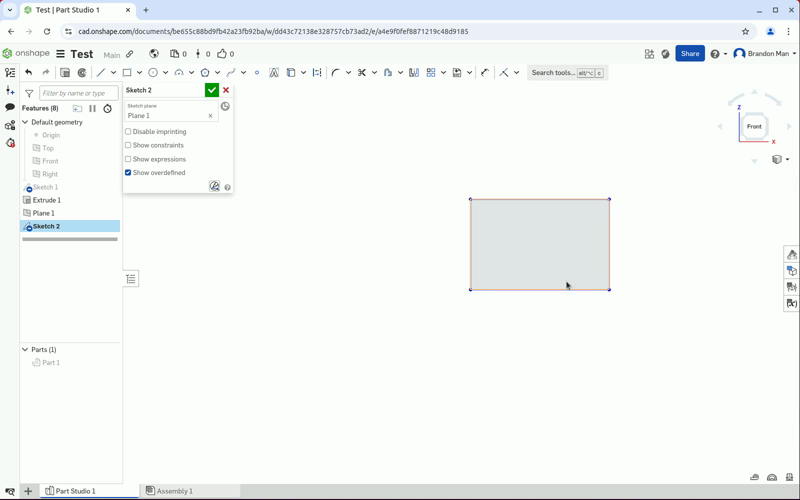
scroll(6)
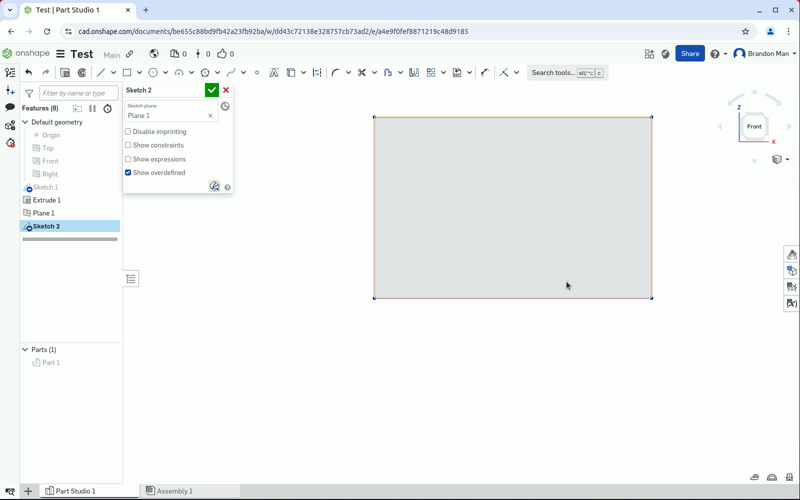
click(566, 281)
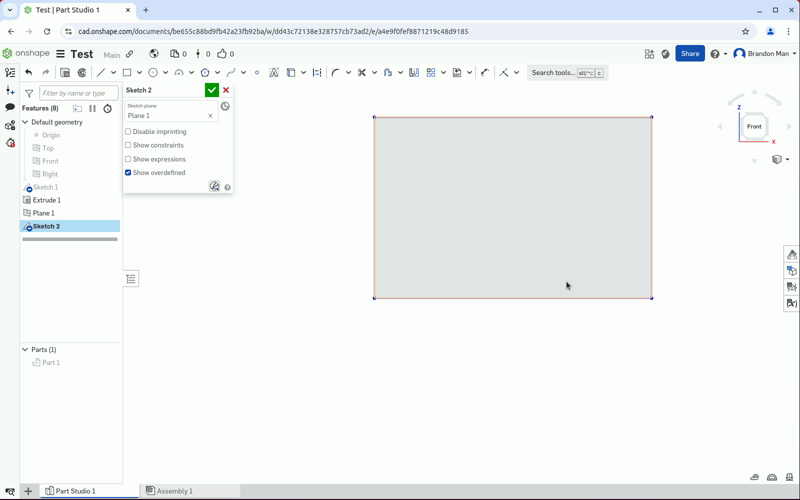
scroll(-6)
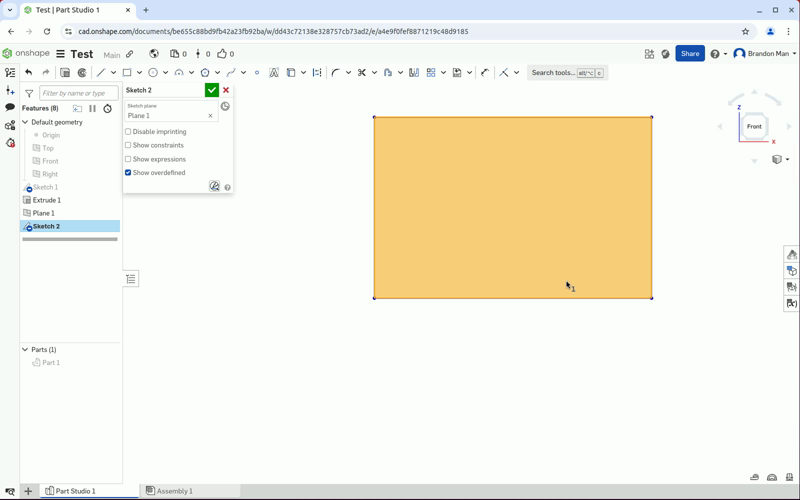
scroll(-6)
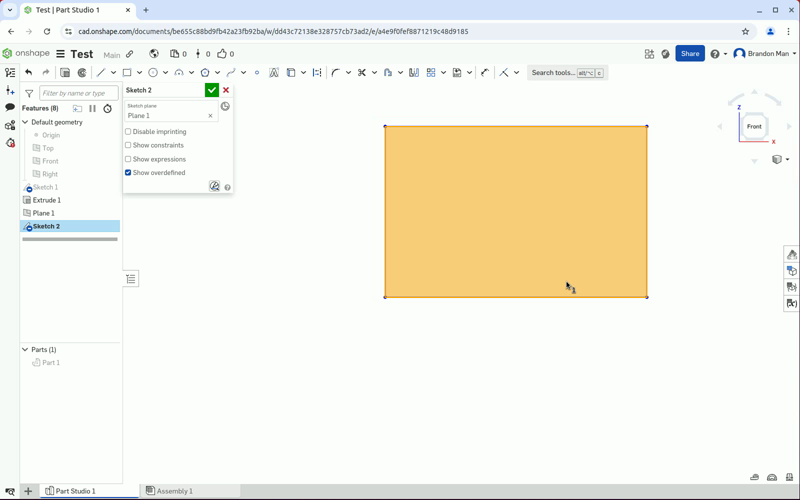
scroll(-6)
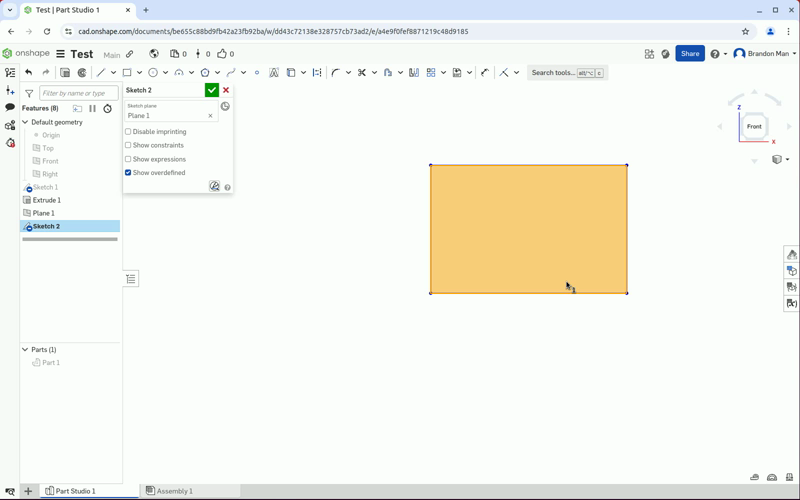
scroll(-6)
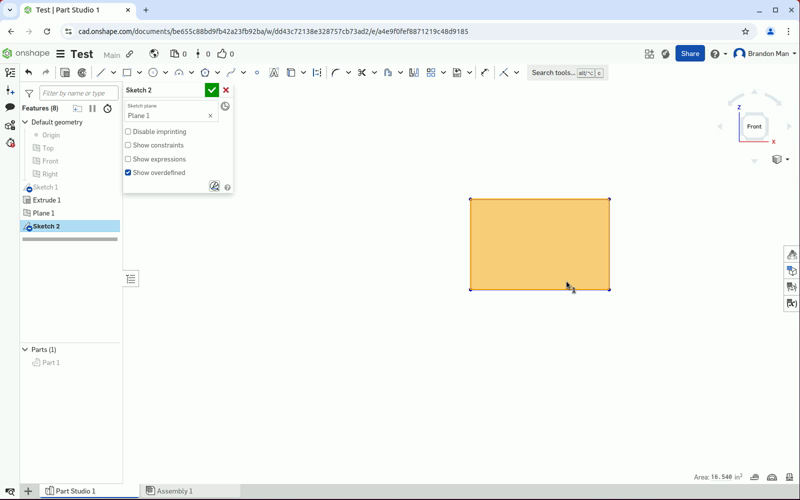
scroll(-6)
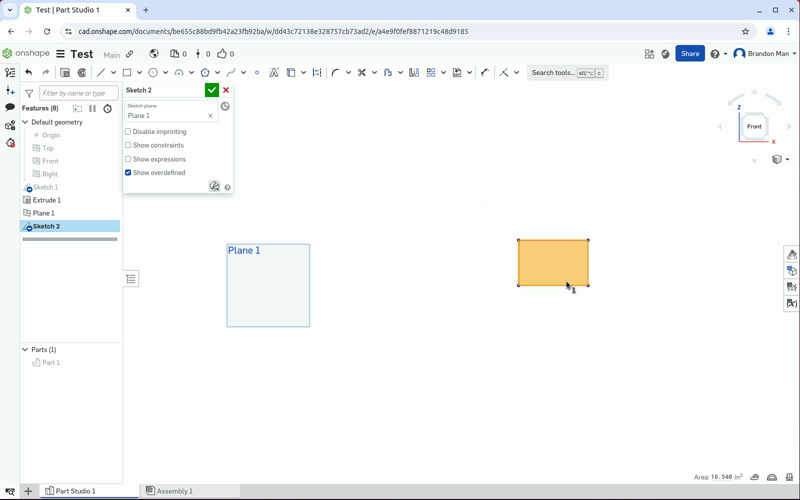
scroll(-6)
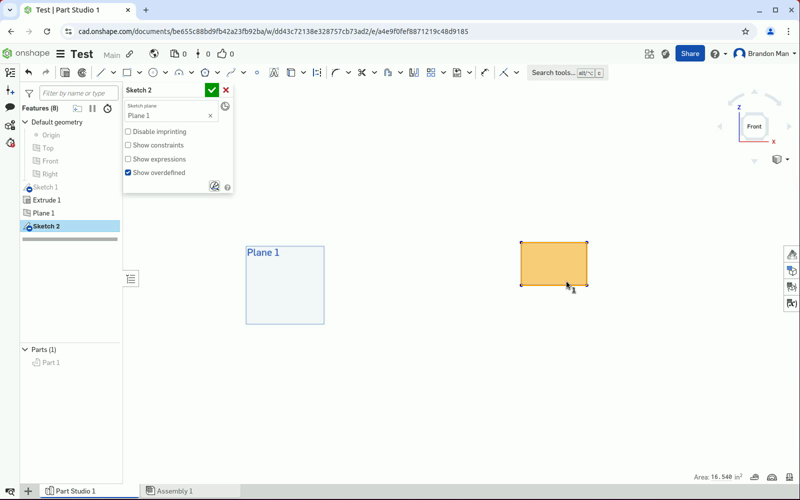
scroll(-6)
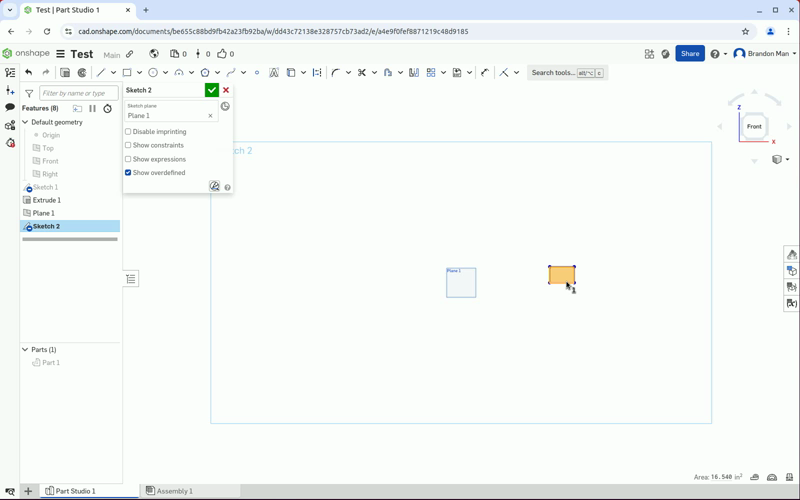
mouse_move(73, 352)
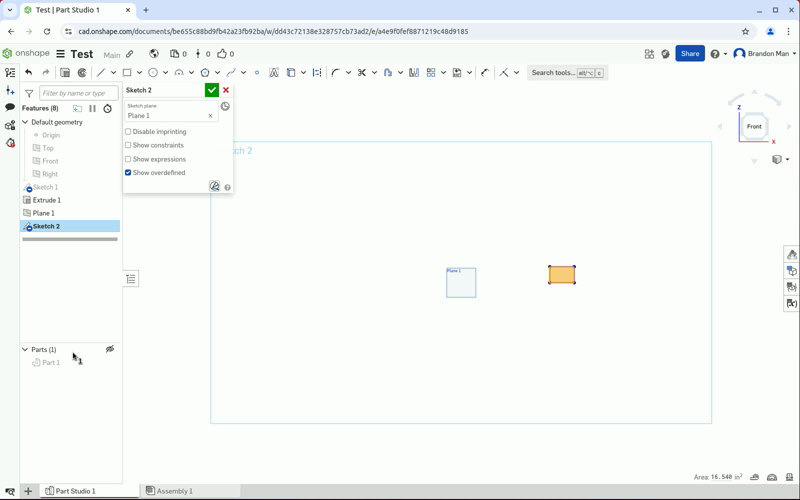
key(shift+y)
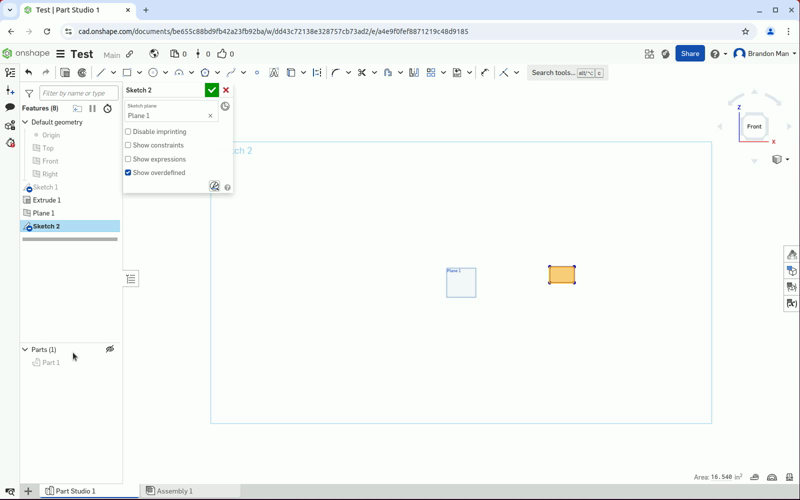
key(shift+e)
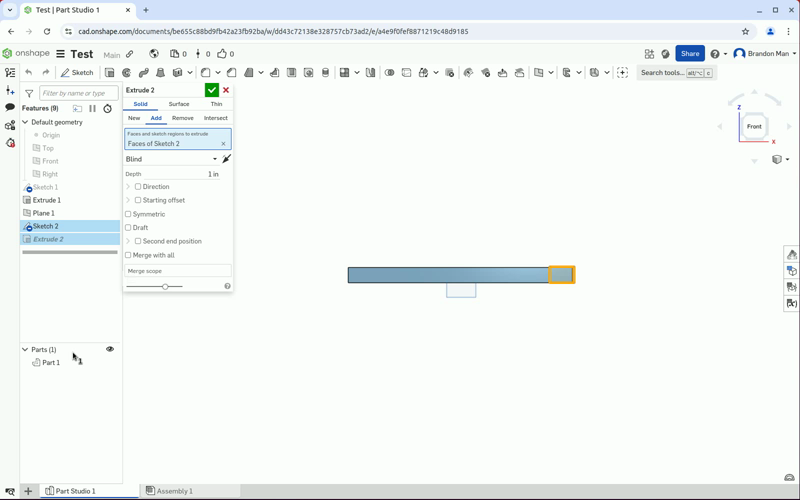
mouse_move(143, 106)
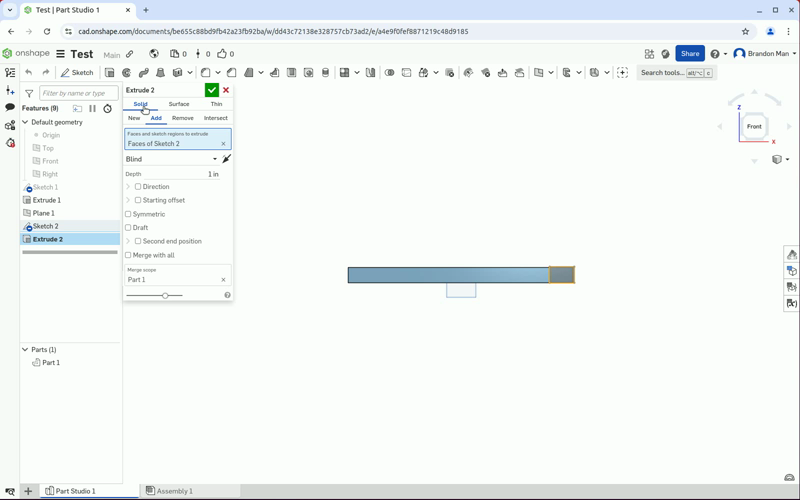
click(143, 106)
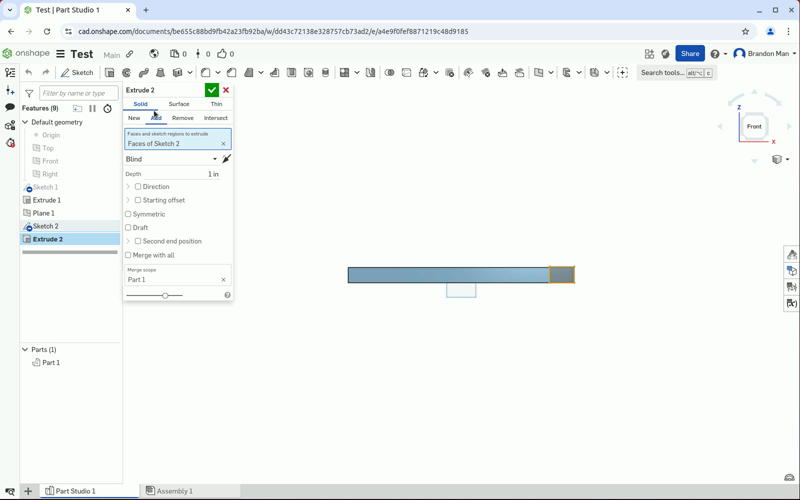
mouse_move(186, 120)
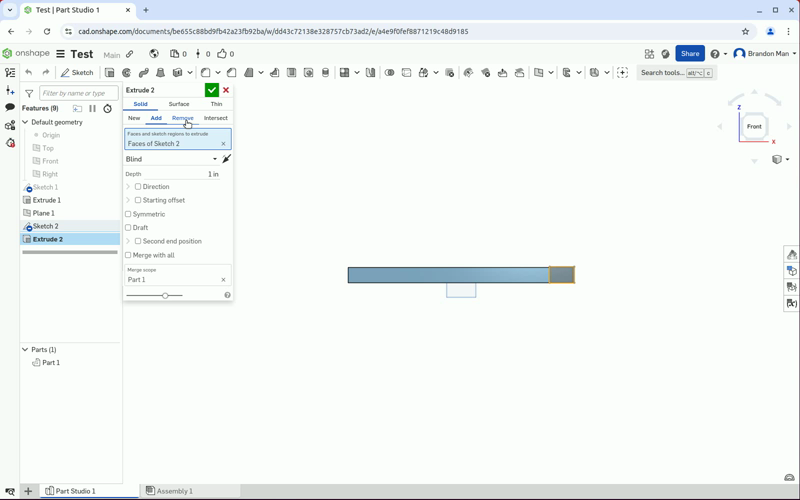
click(186, 120)
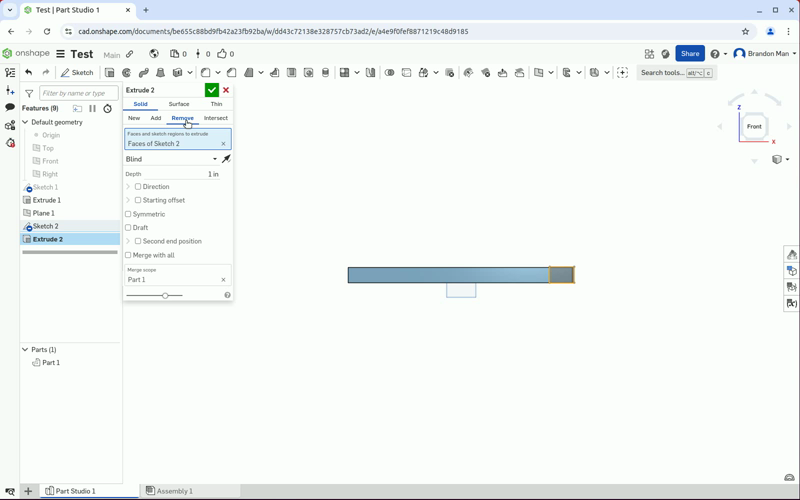
key(tab, 4)
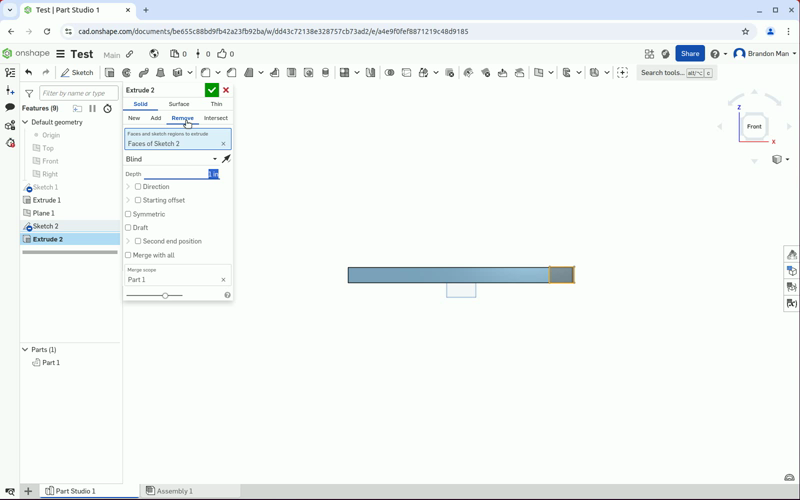
text(0.963)
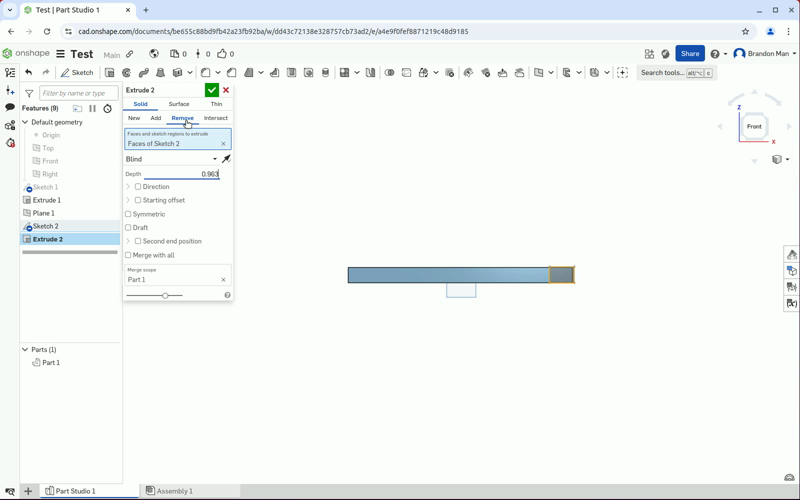
key(tab, 6)
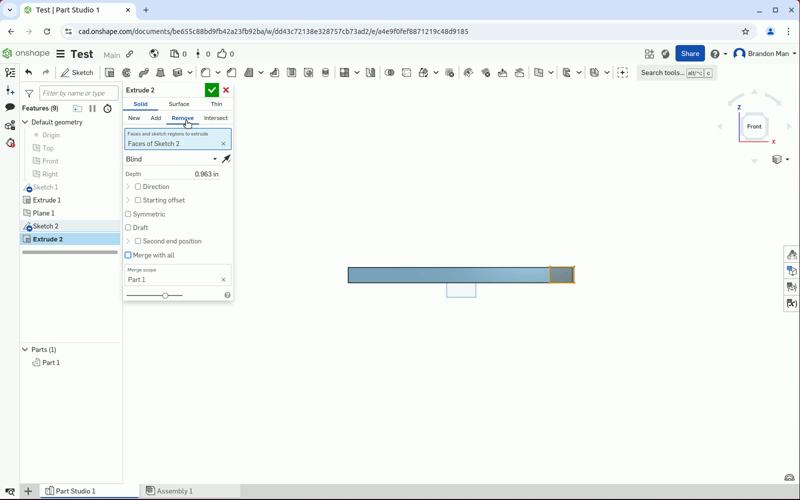
key(space)
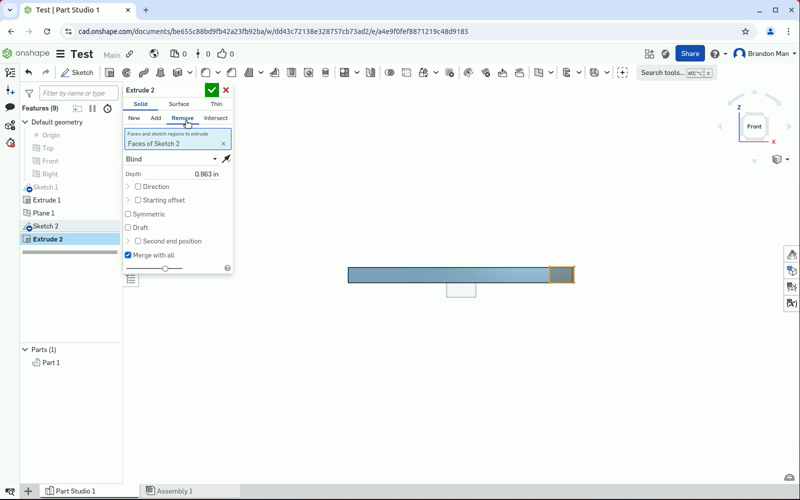
key(enter)
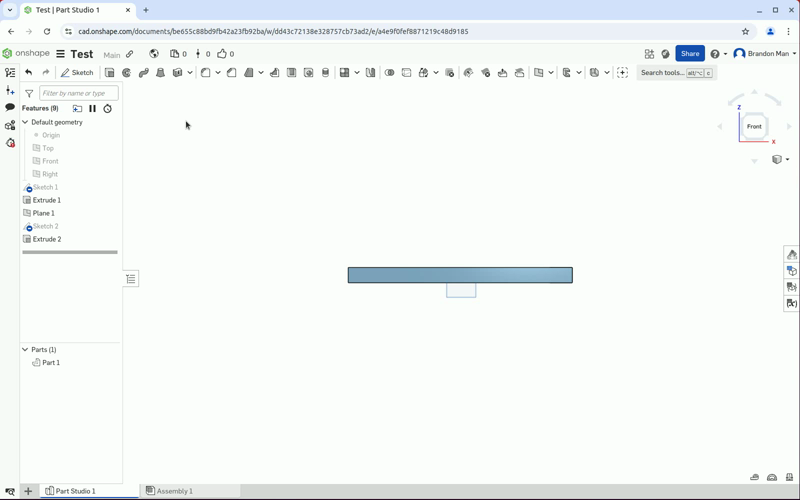
key(shift+h)
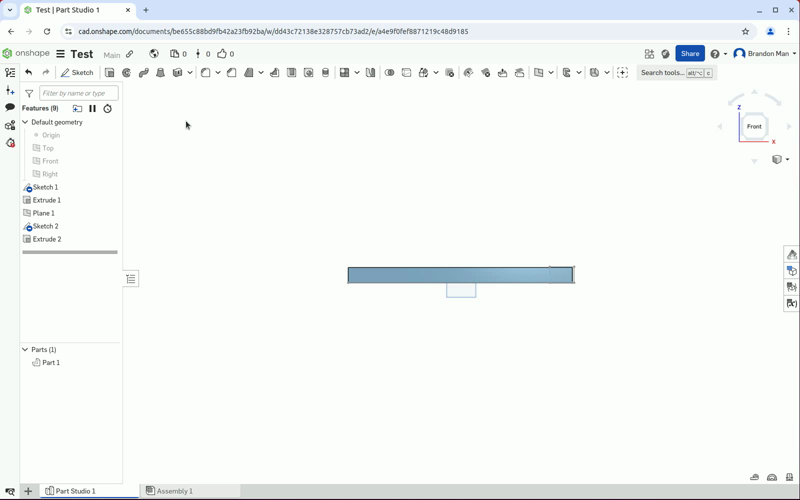
key(shift+h)
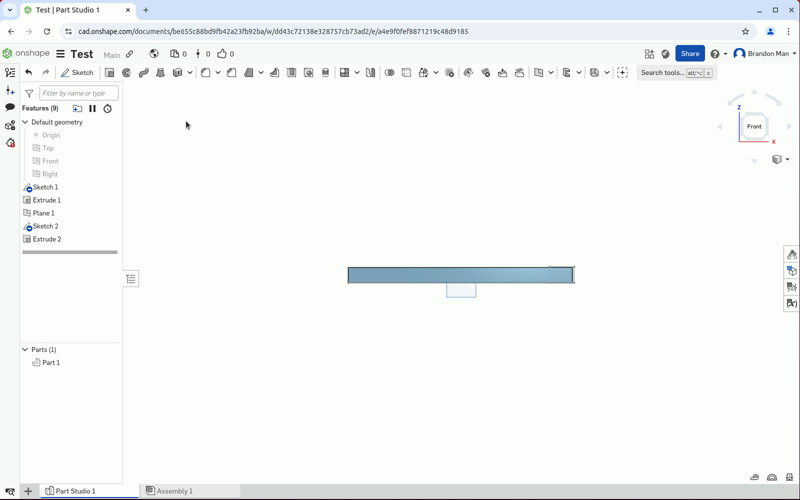
key(shift+7)
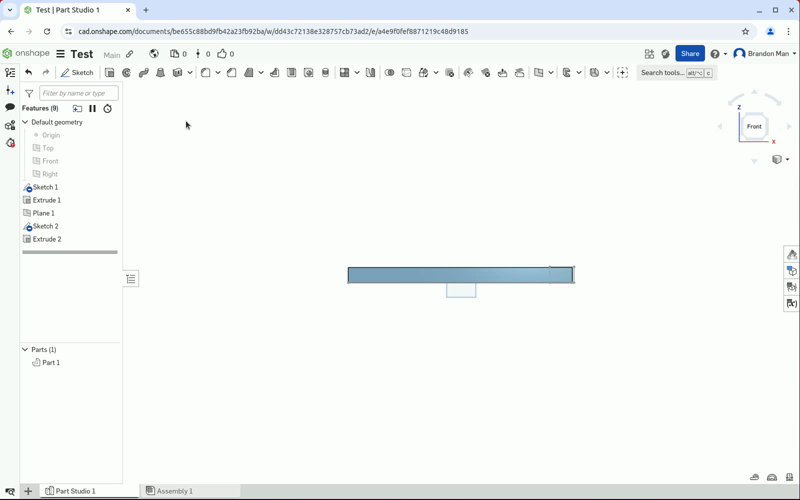
key(left, 2)
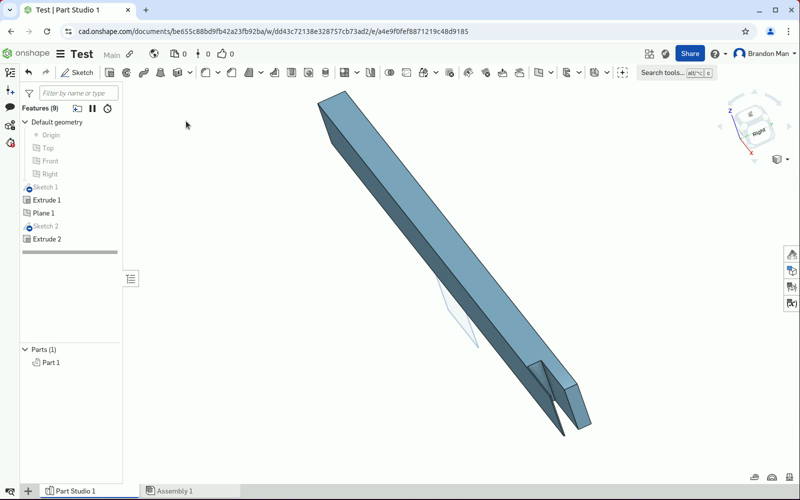
key(down, 2)
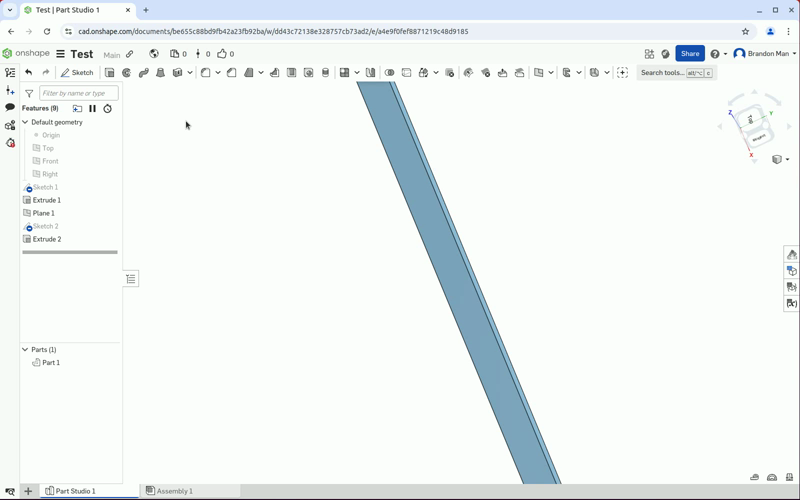
key(up, 2)
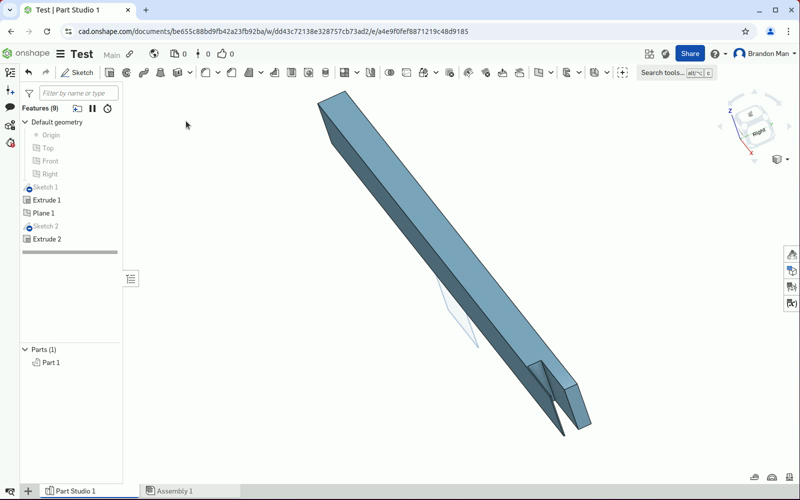
key(right, 2)
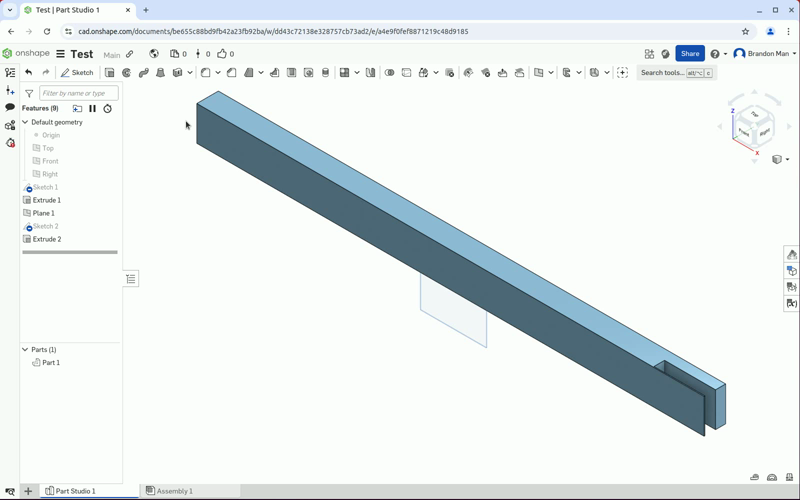
mouse_move(73, 189)
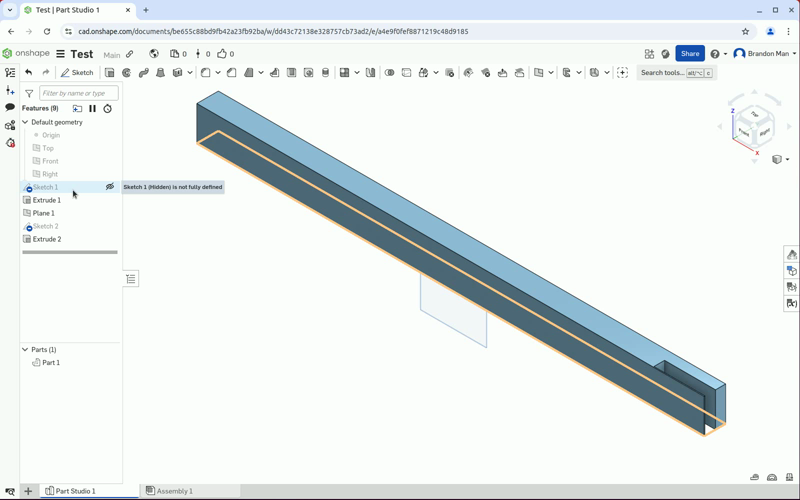
click(73, 189)